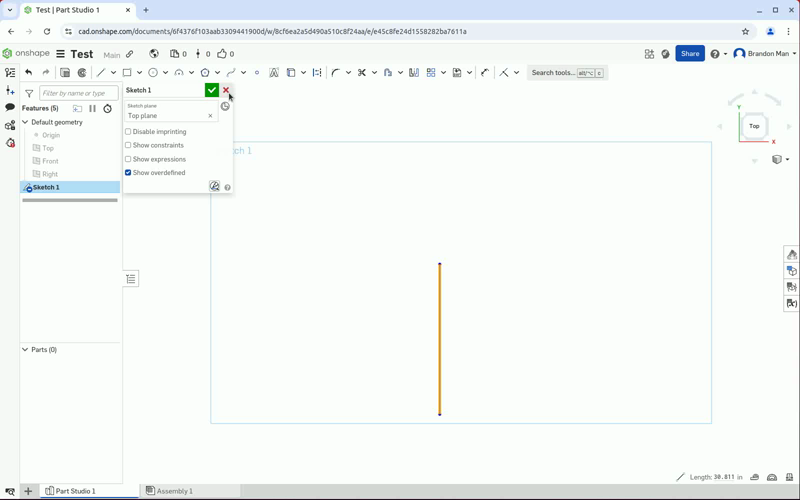
key(shift+h)
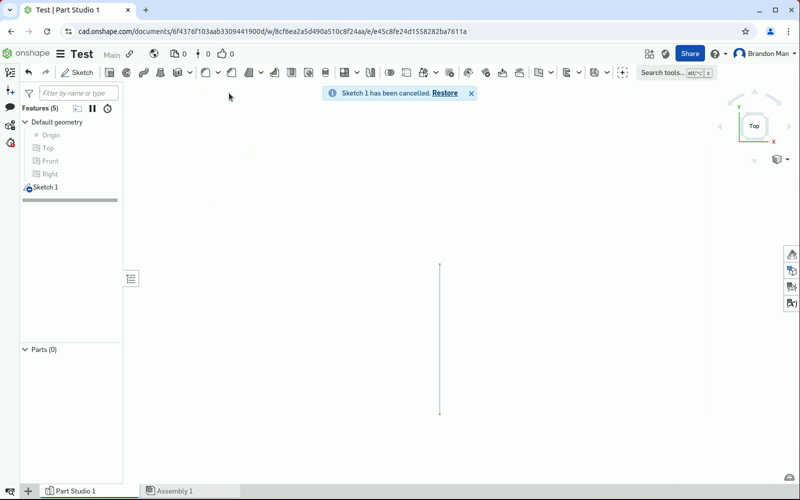
mouse_move(73, 352)
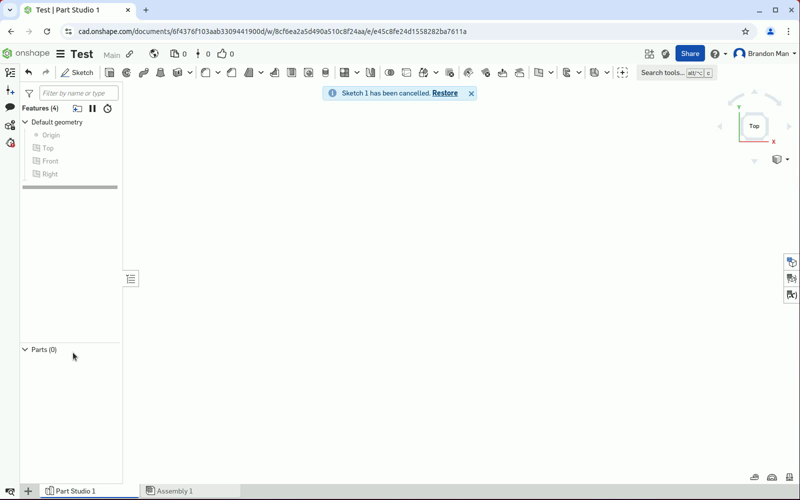
key(y)
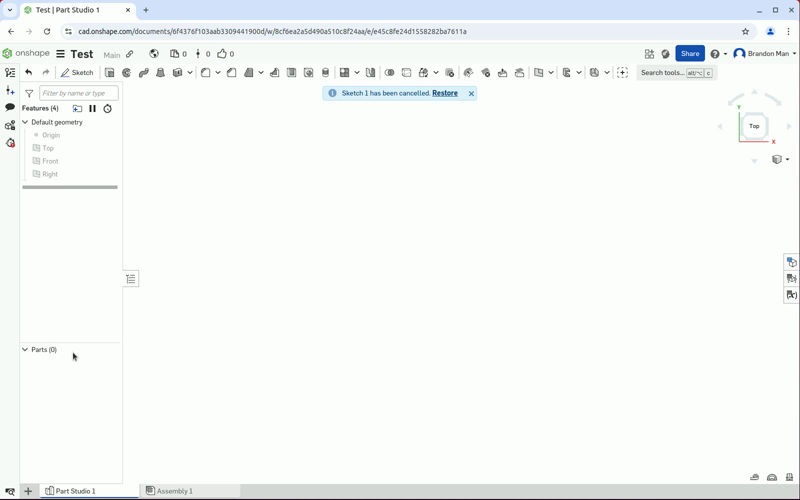
key(shift+p)
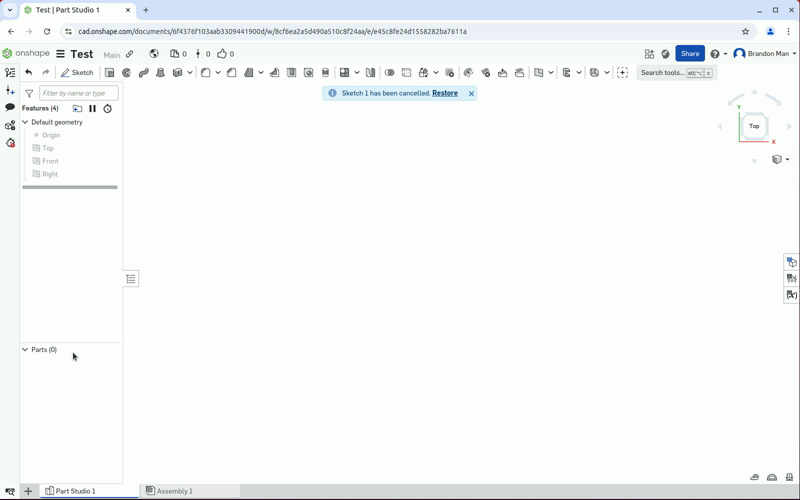
key(space)
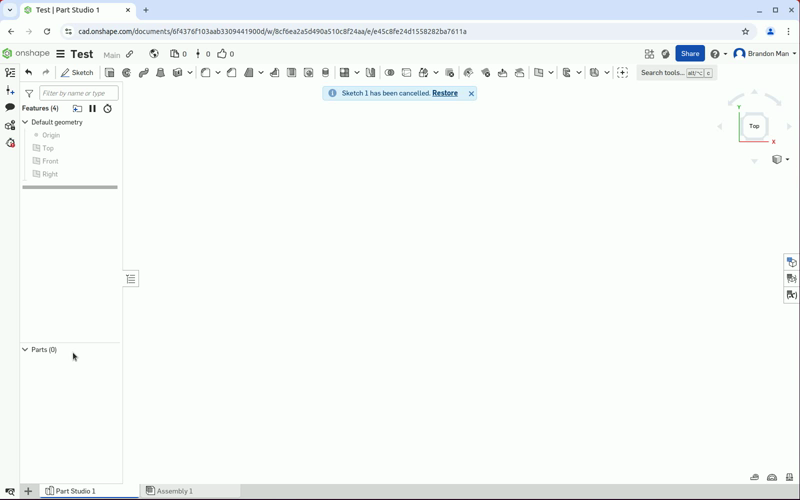
key_down(shift)
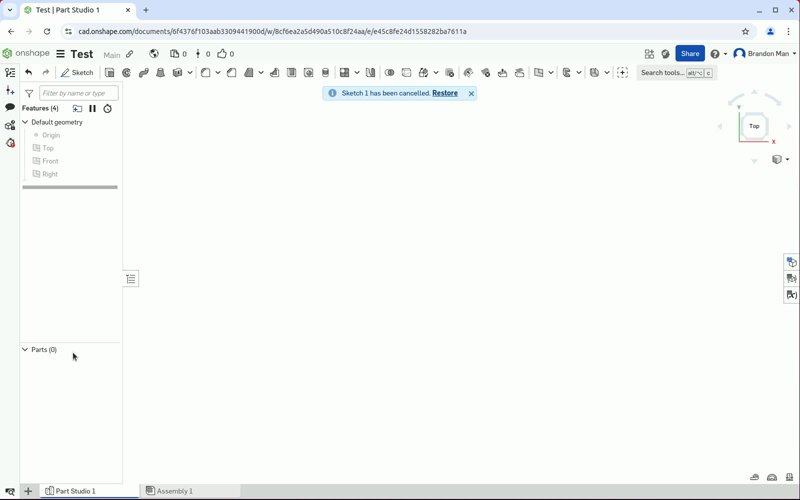
key(up)
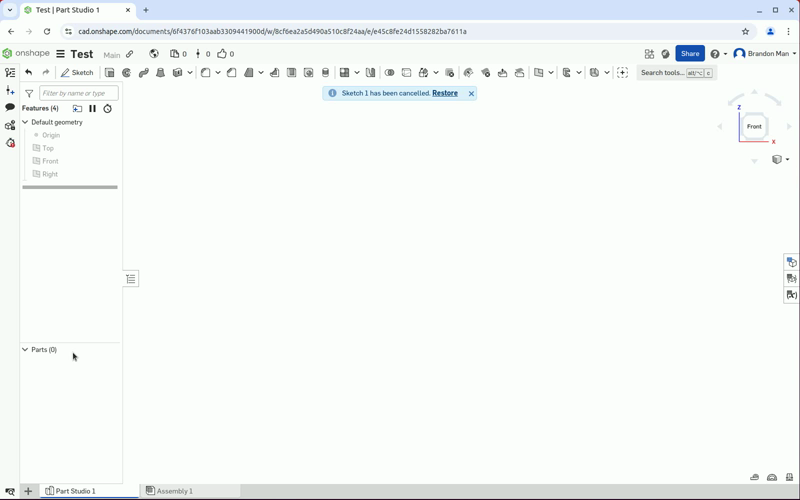
key_up(shift)
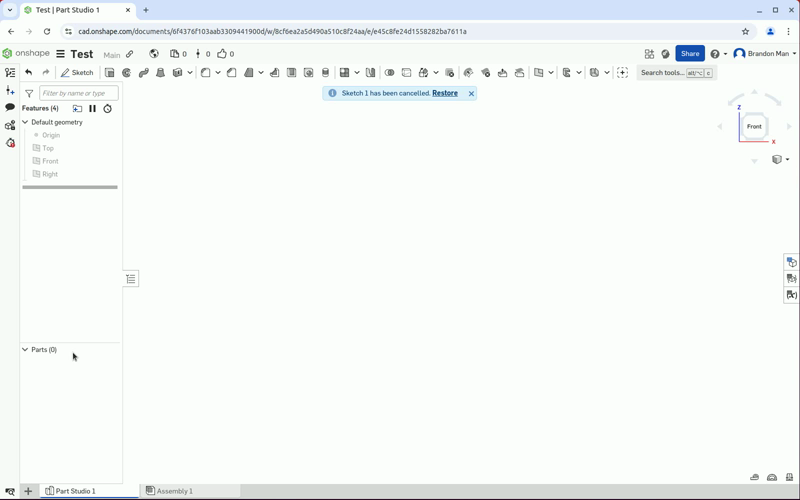
key(space)
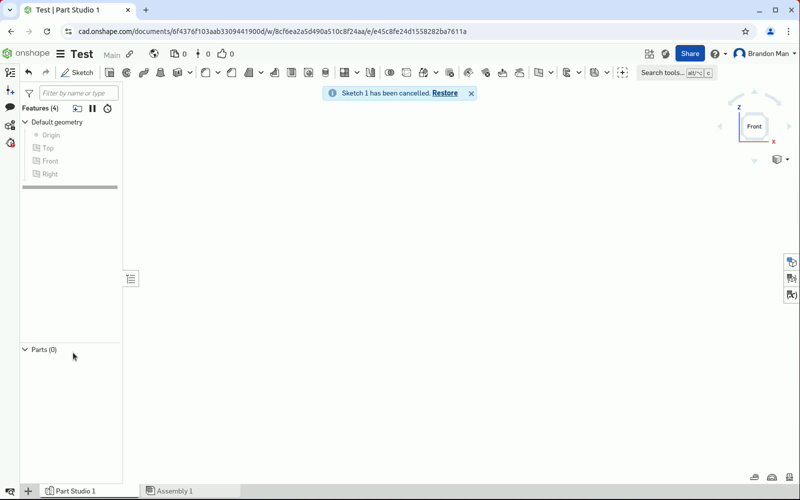
key_down(shift)
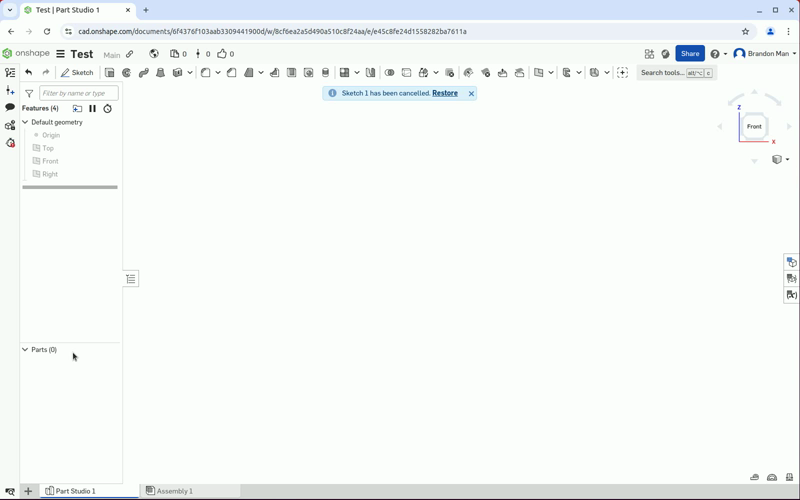
key(left)
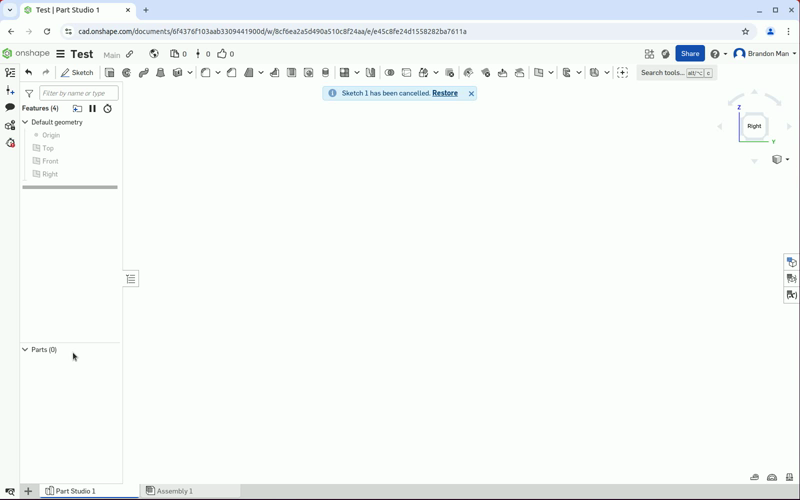
key_up(shift)
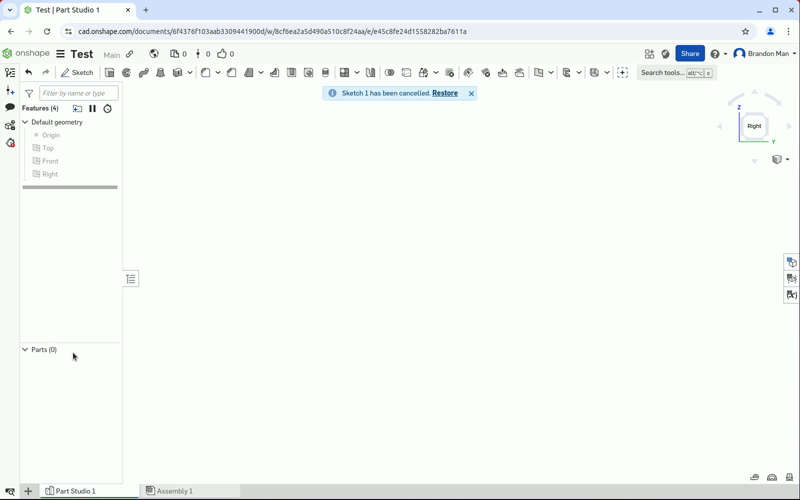
mouse_move(73, 352)
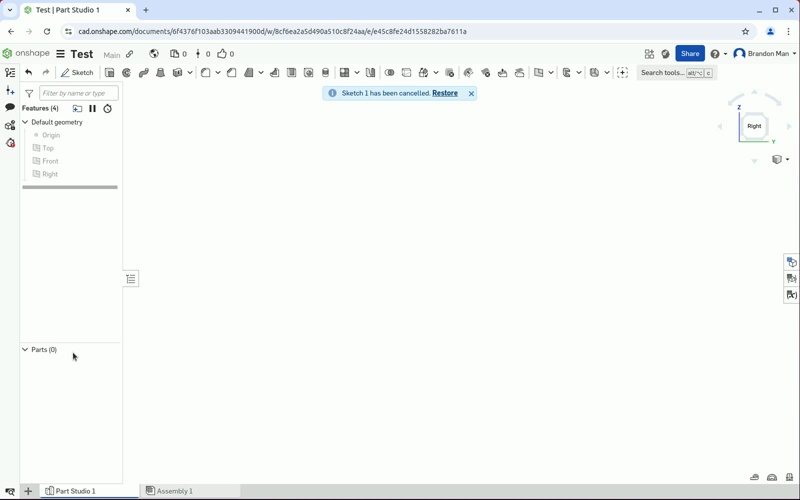
key(shift+y)
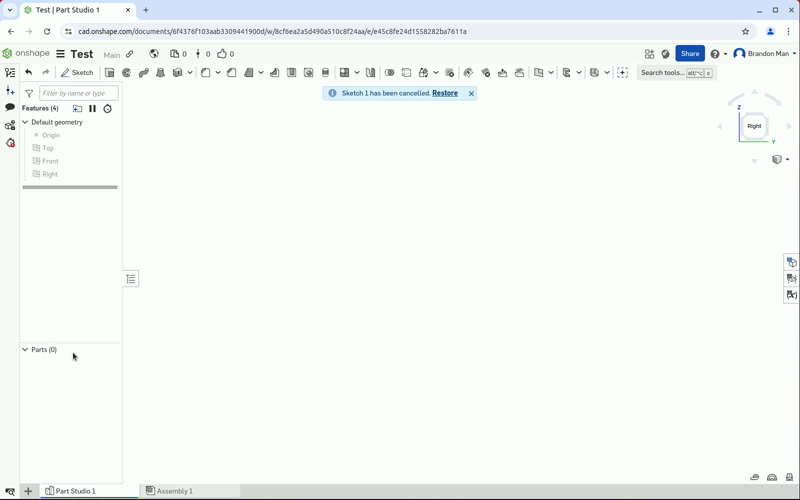
key(shift+s)
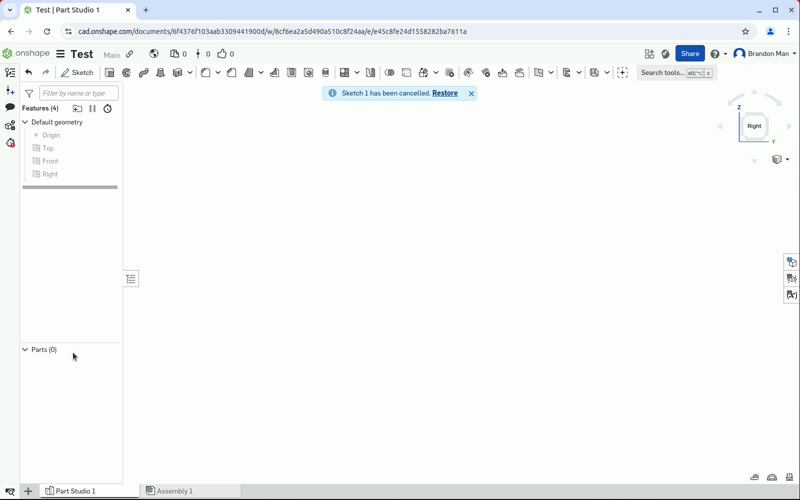
mouse_move(73, 176)
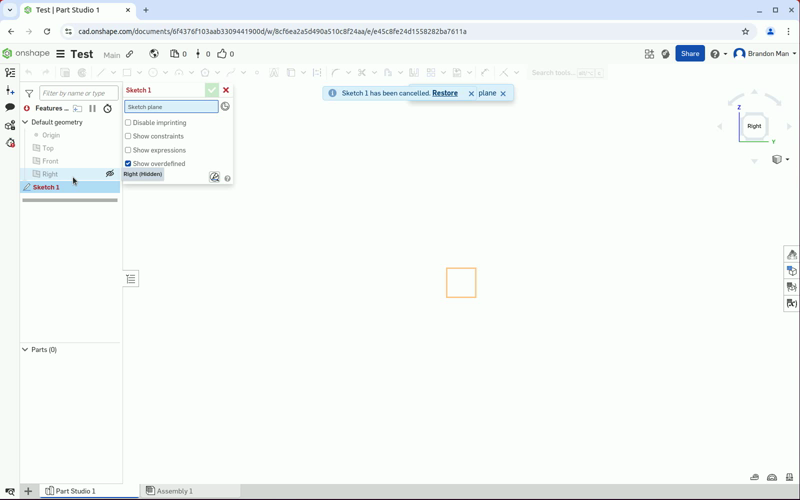
click(73, 176)
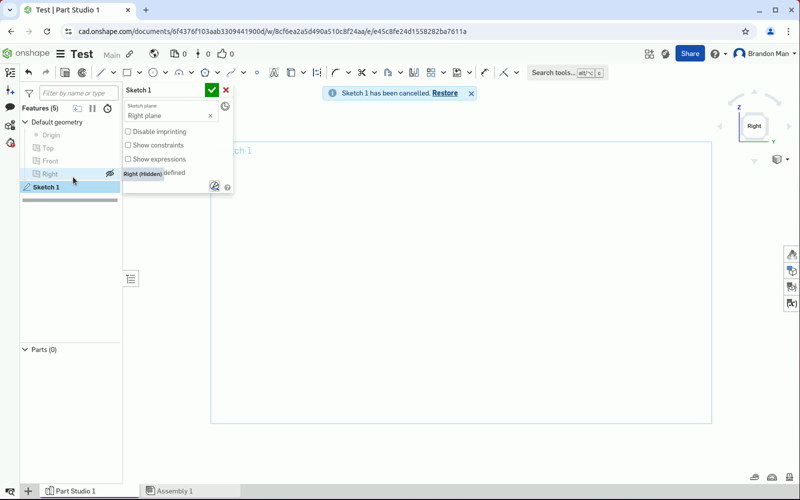
mouse_move(73, 352)
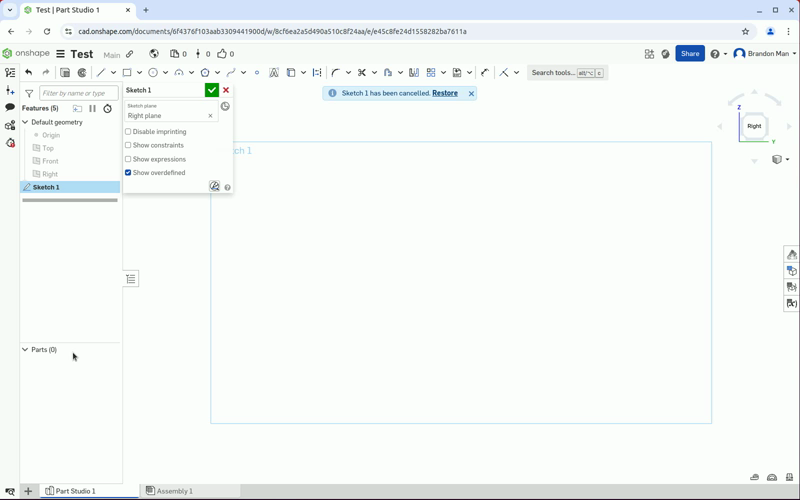
key(y)
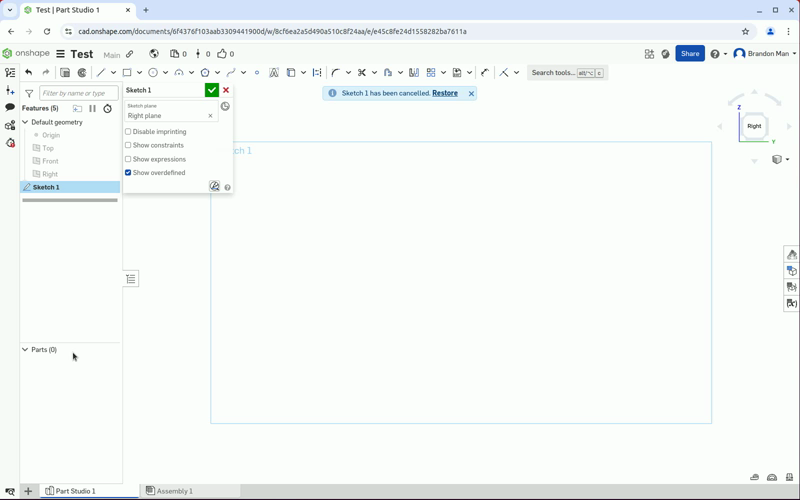
key(c)
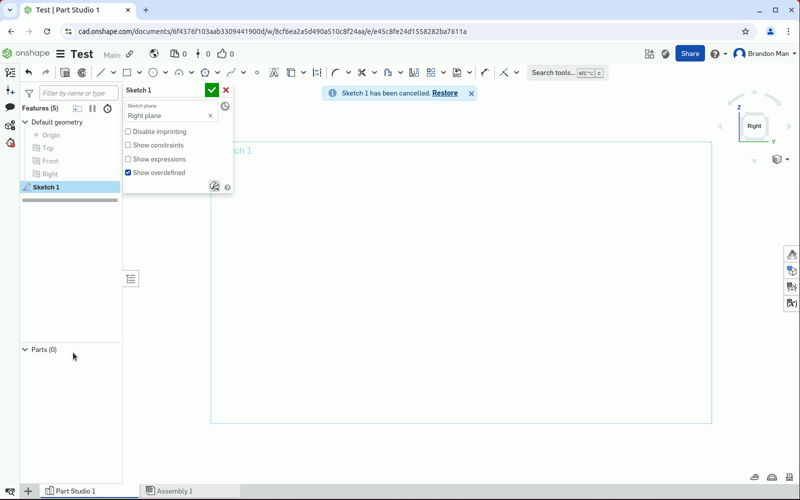
key_down(shift)
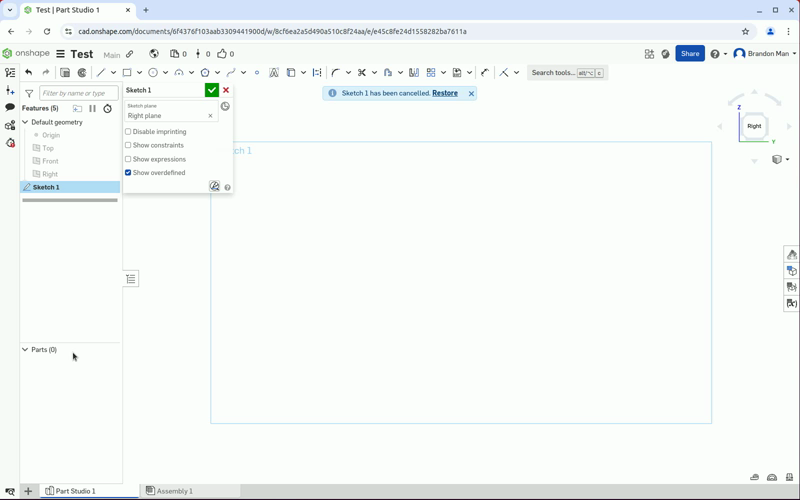
mouse_move(461, 282)
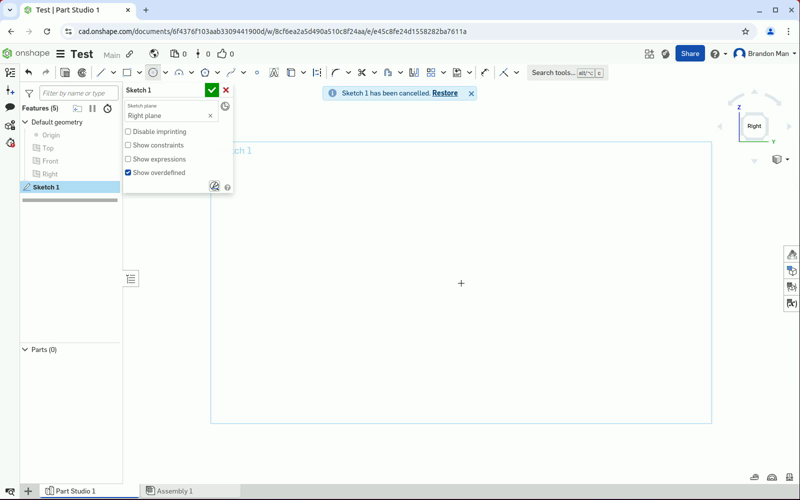
click(461, 282)
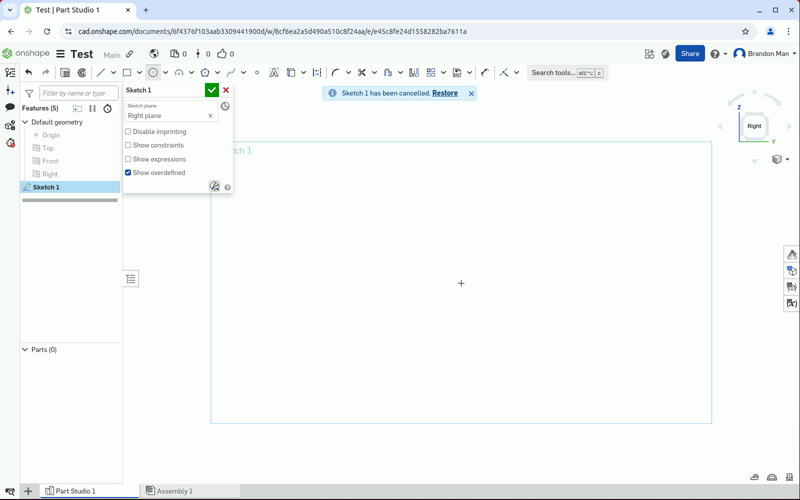
key_up(shift)
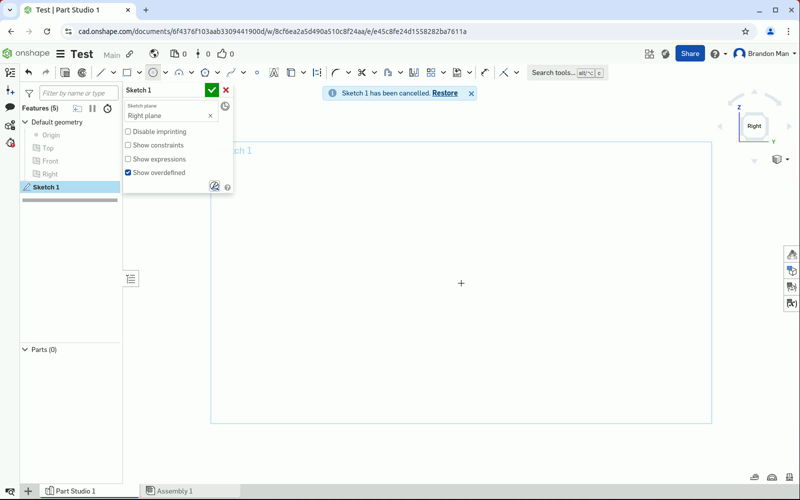
mouse_move(501, 282)
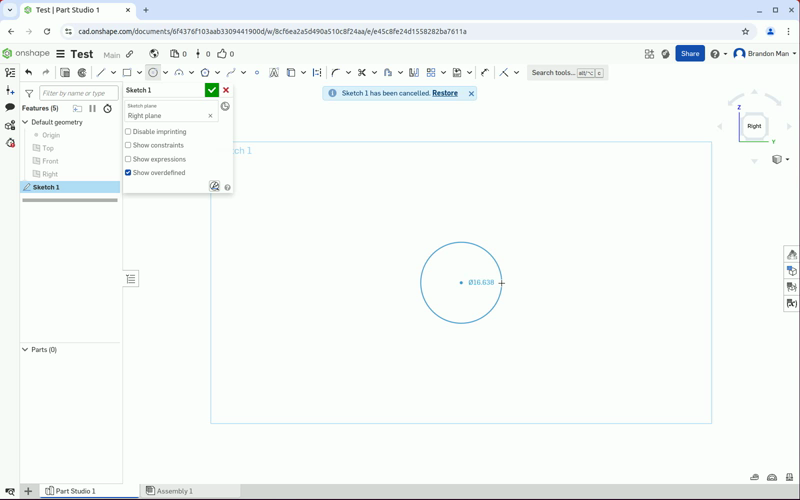
click(501, 282)
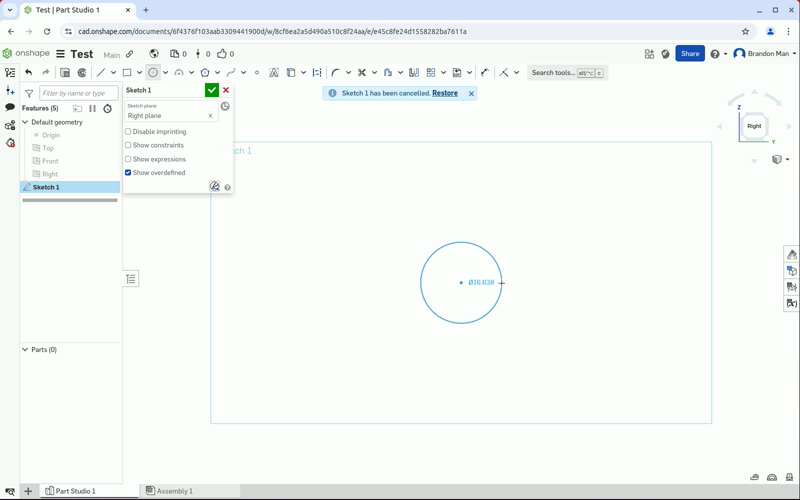
key(esc)
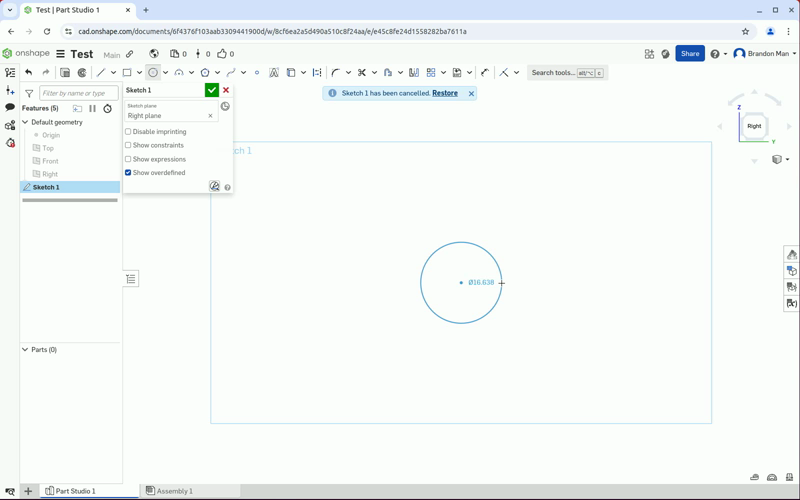
key(c)
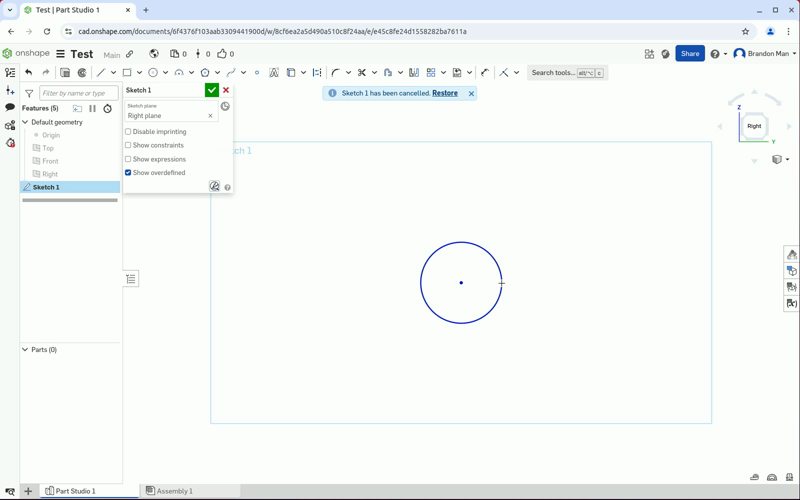
key_down(shift)
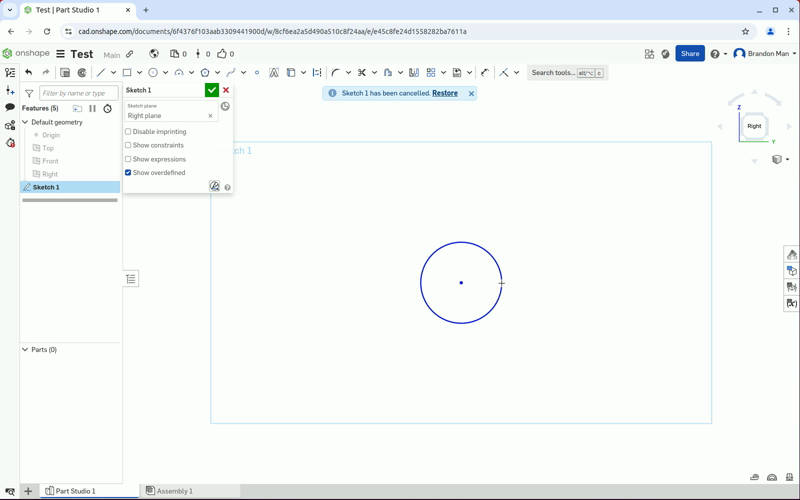
mouse_move(461, 282)
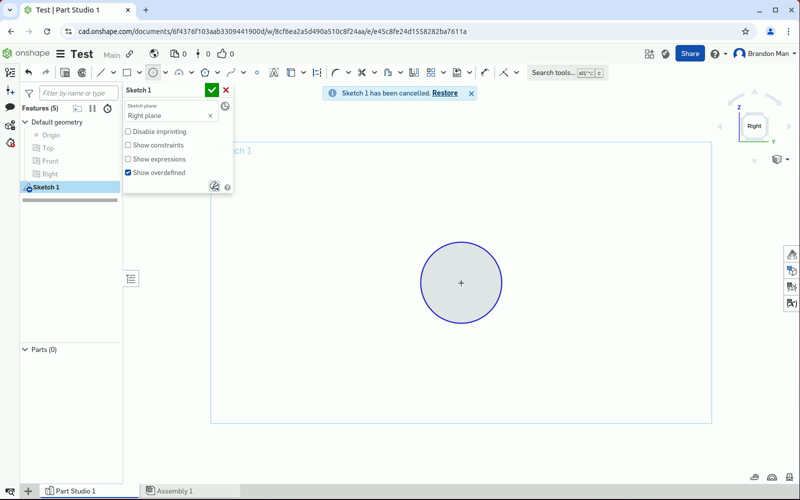
click(461, 282)
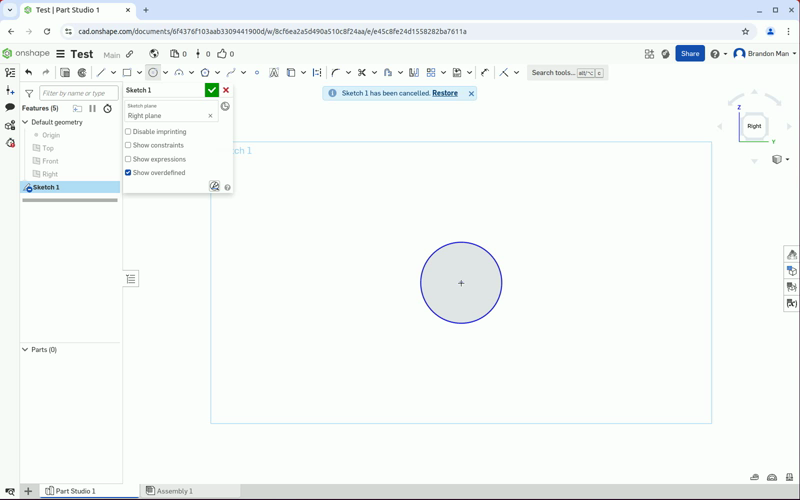
key_up(shift)
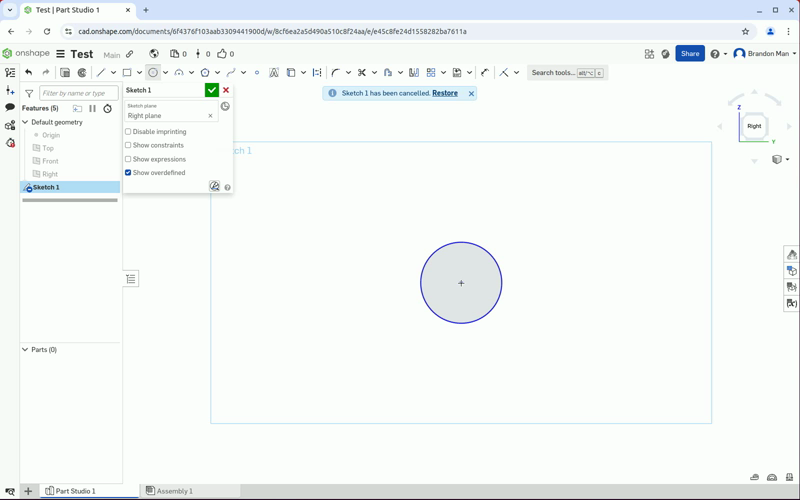
mouse_move(492, 282)
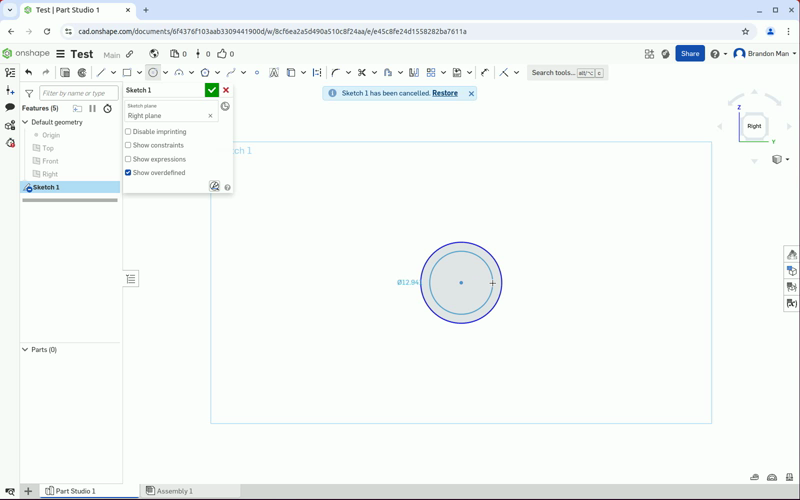
click(492, 282)
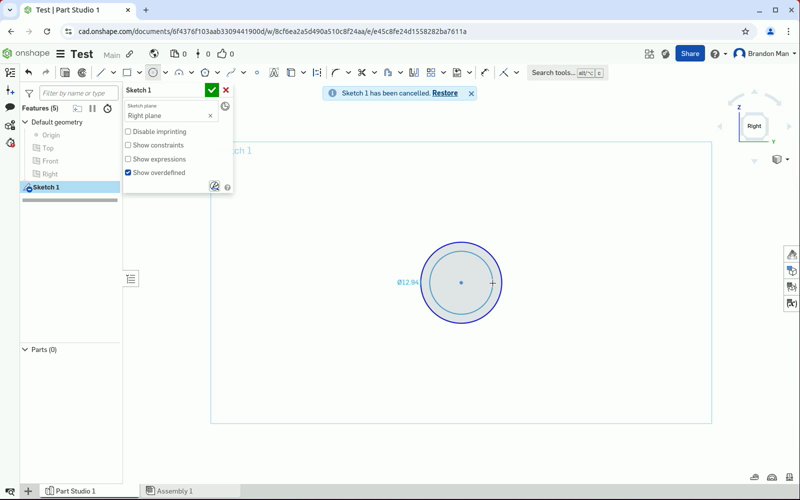
key(esc)
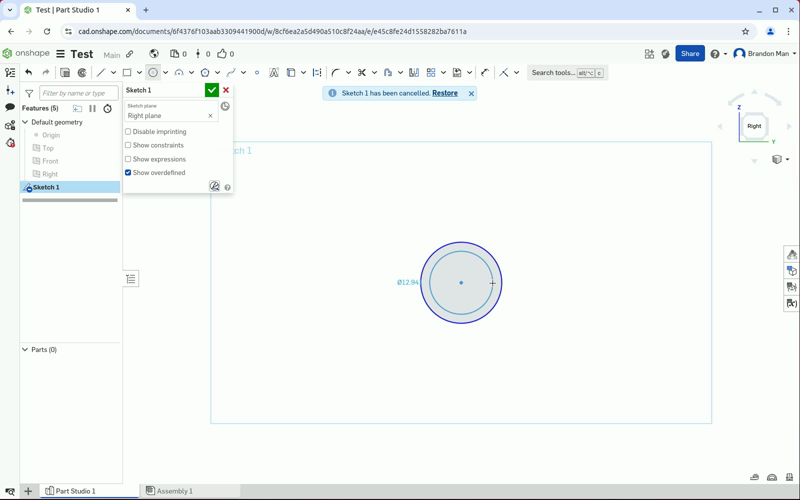
mouse_move(476, 253)
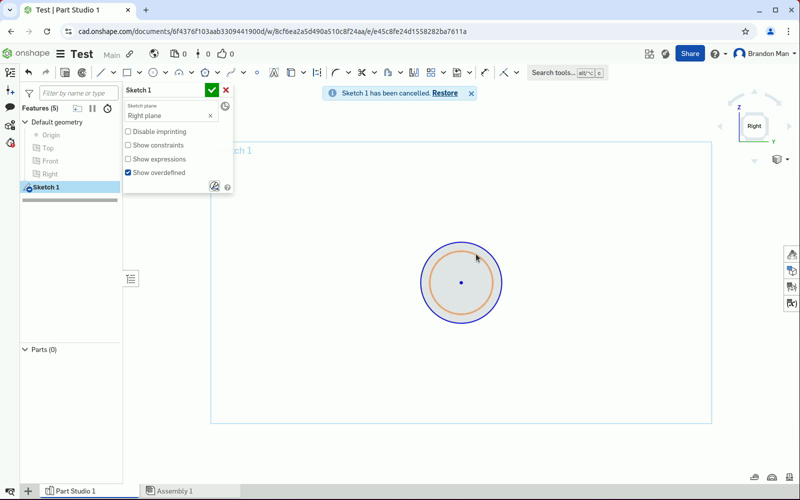
click(476, 253)
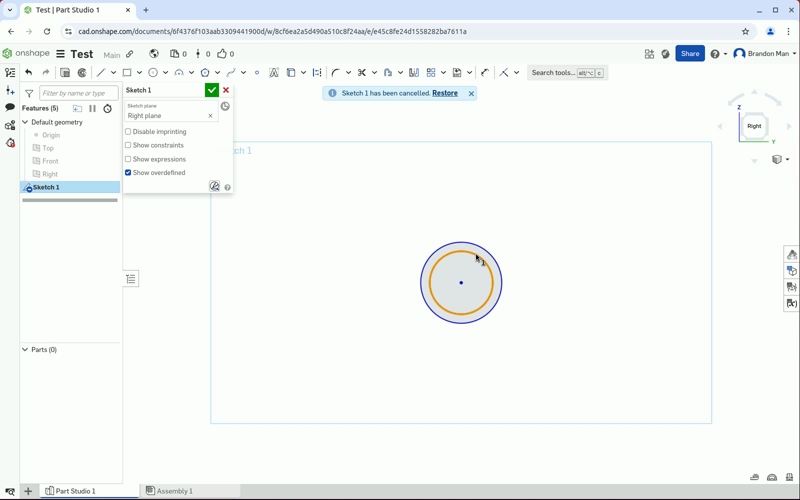
mouse_move(73, 352)
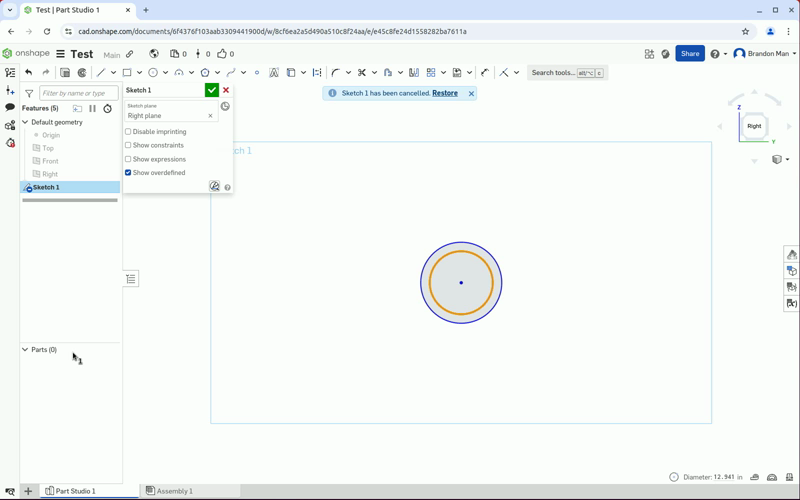
key(shift+y)
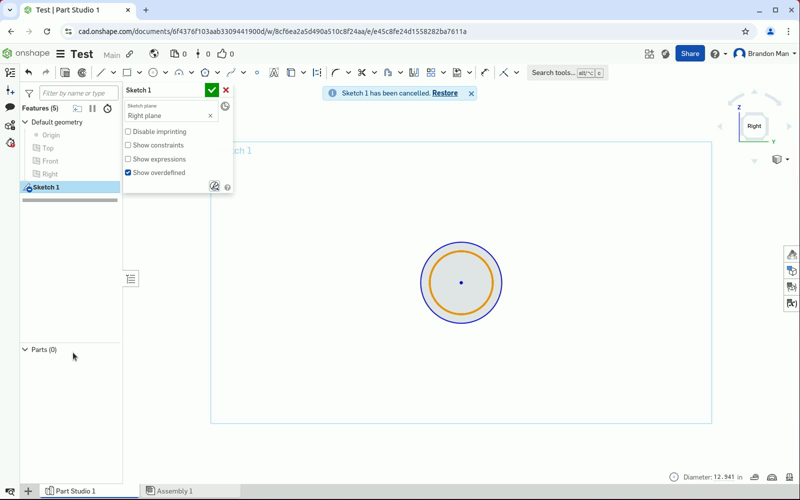
key(shift+e)
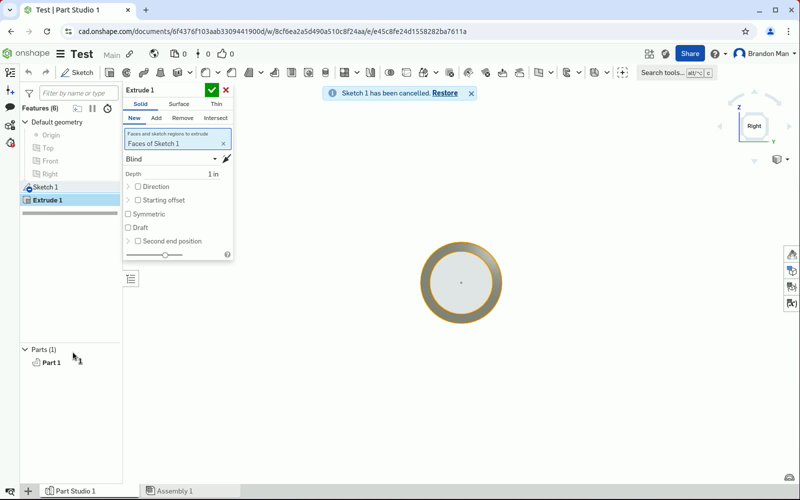
mouse_move(143, 106)
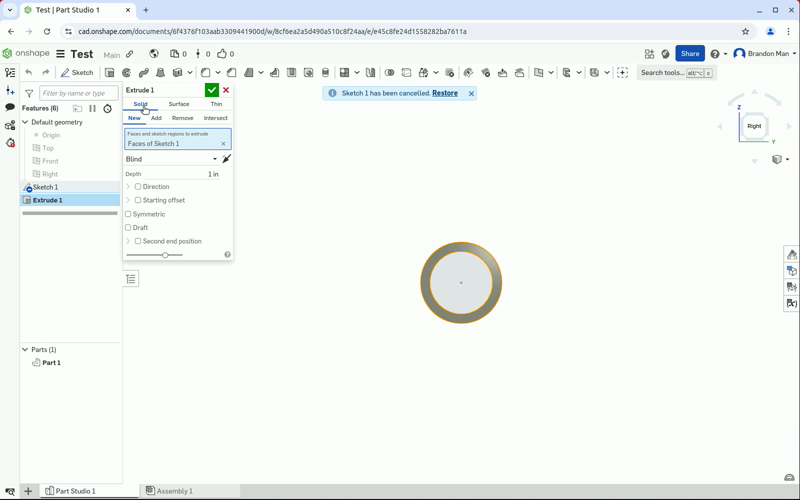
click(143, 106)
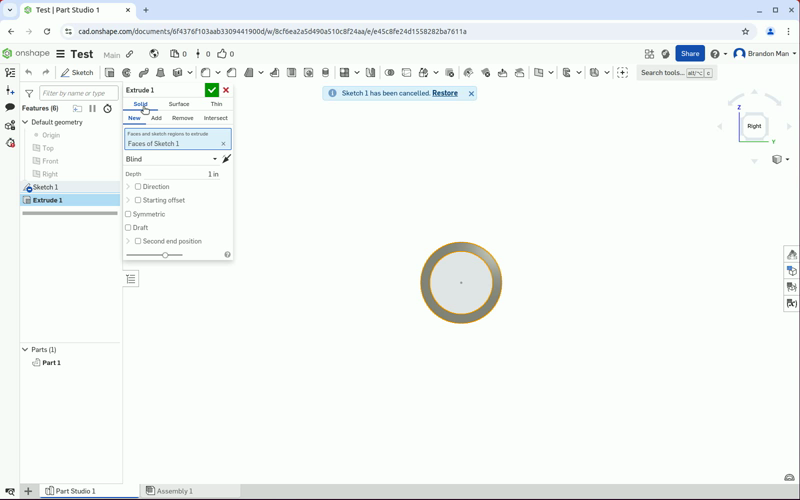
mouse_move(137, 120)
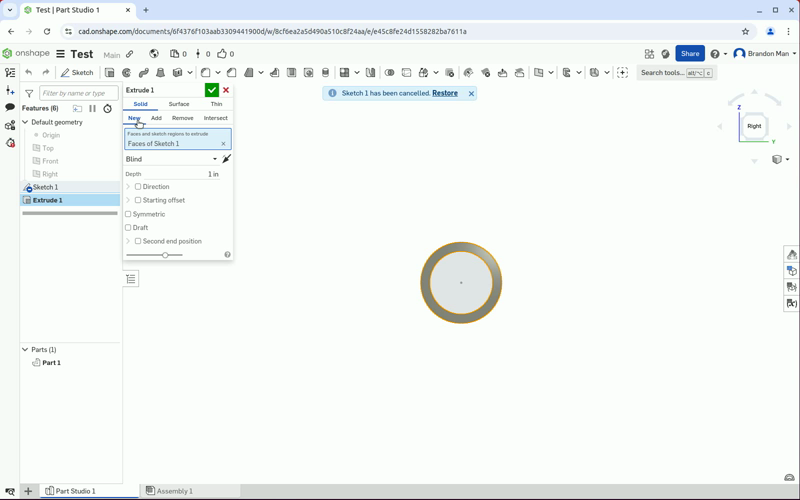
click(137, 120)
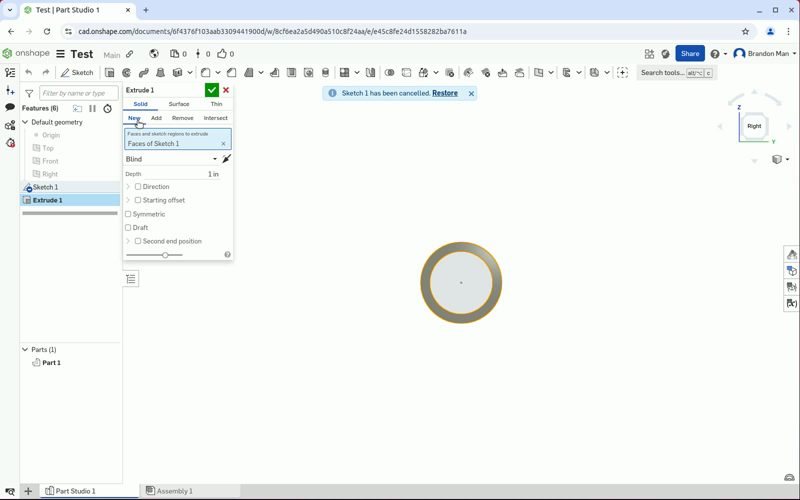
key(tab, 4)
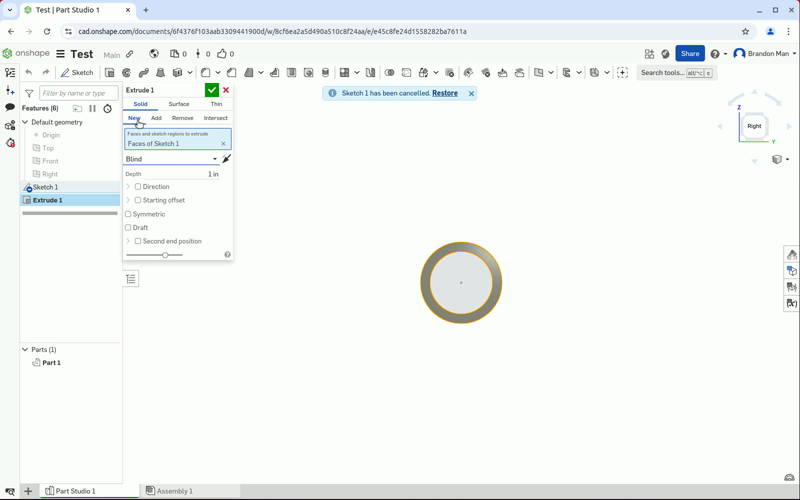
text(23.108)
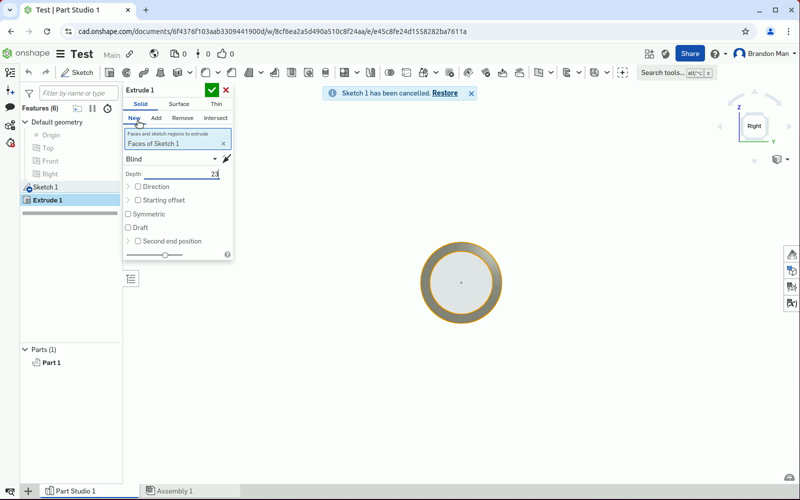
key(enter)
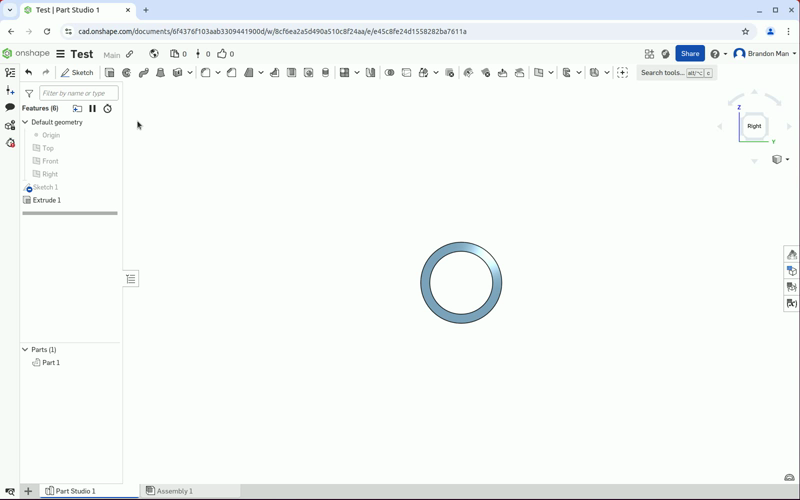
key(shift+h)
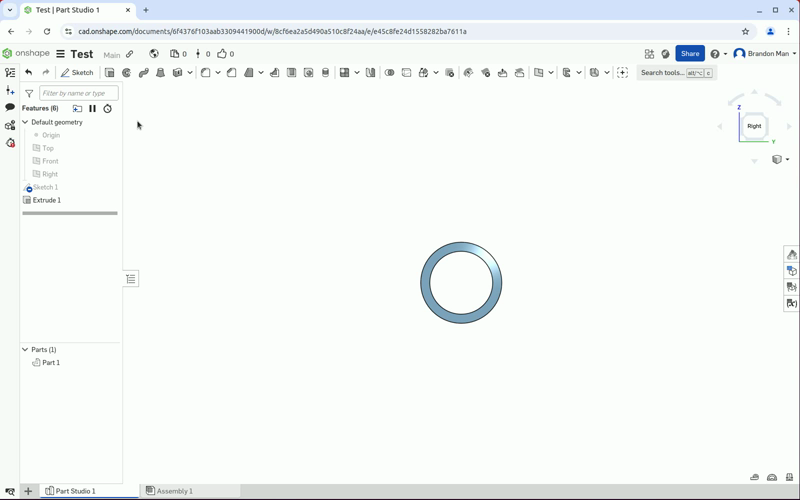
key(shift+h)
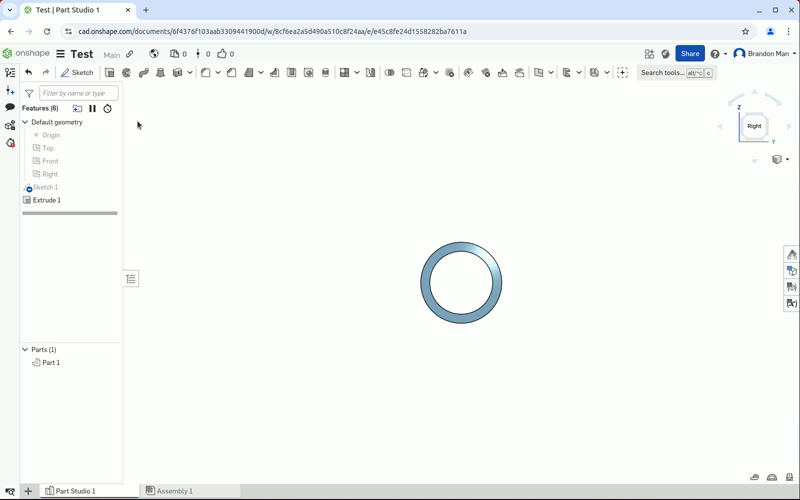
mouse_move(73, 189)
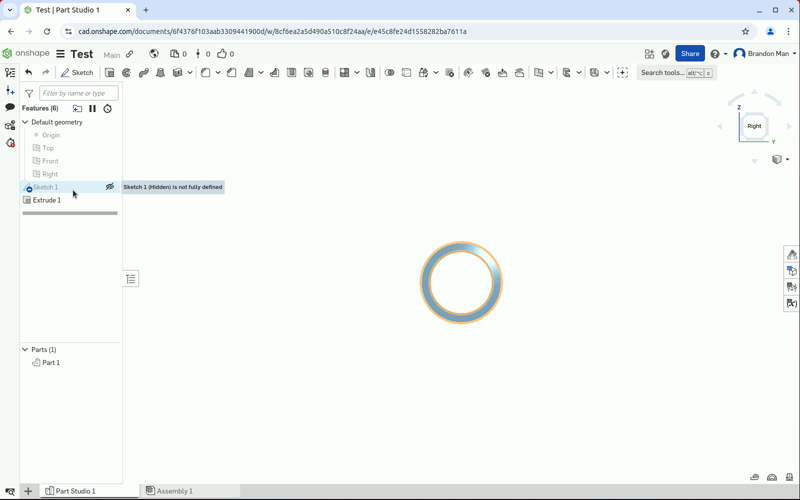
click(73, 189)
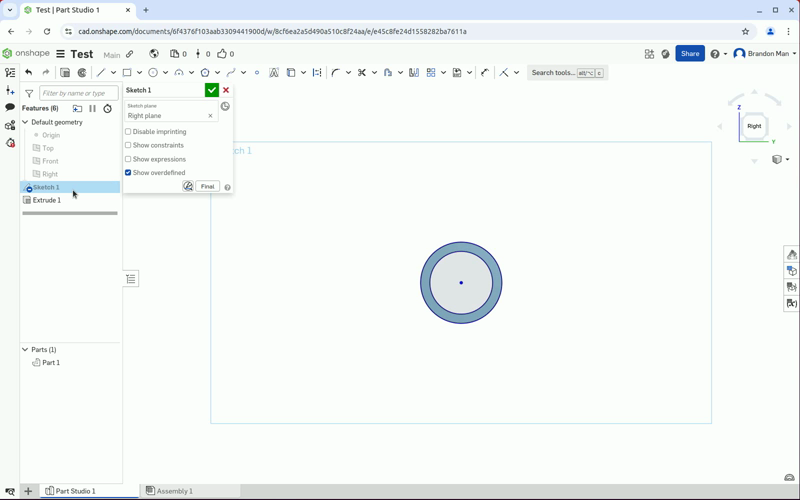
mouse_move(229, 92)
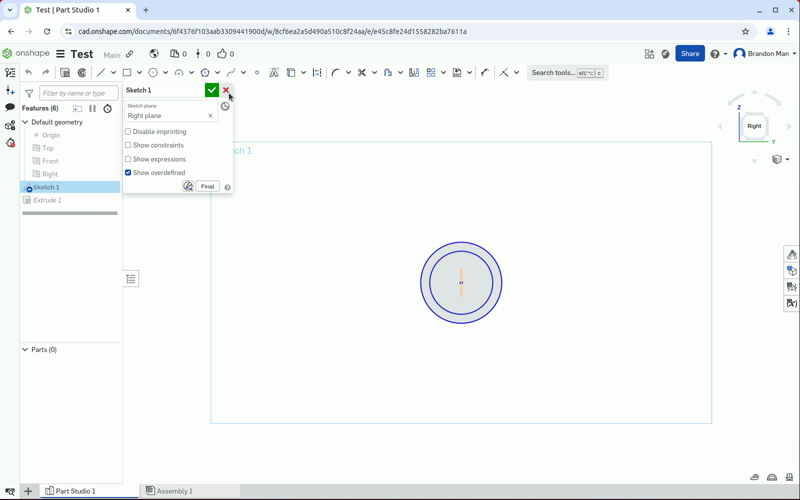
click(229, 92)
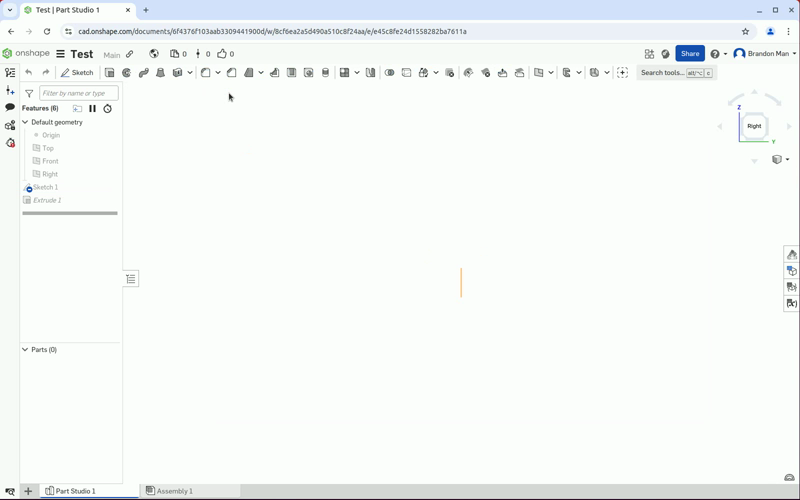
mouse_move(73, 352)
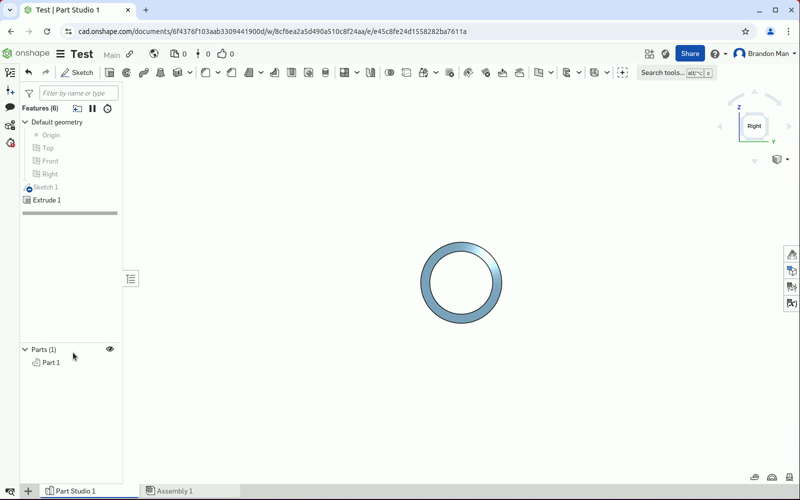
key(y)
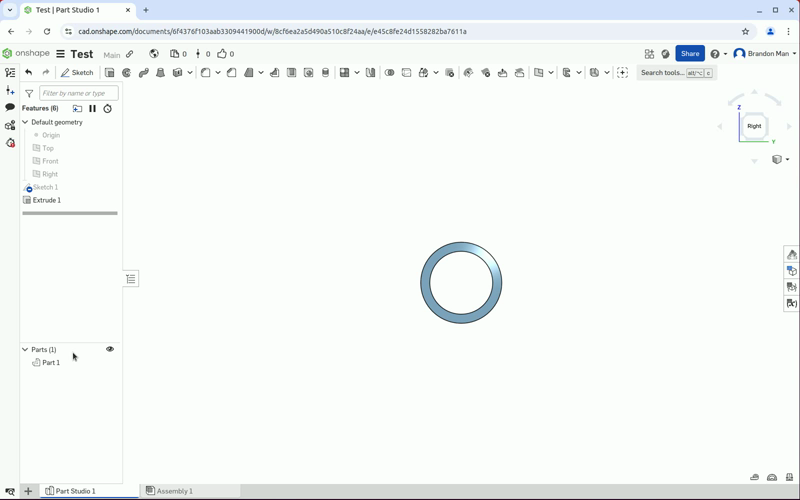
key(shift+p)
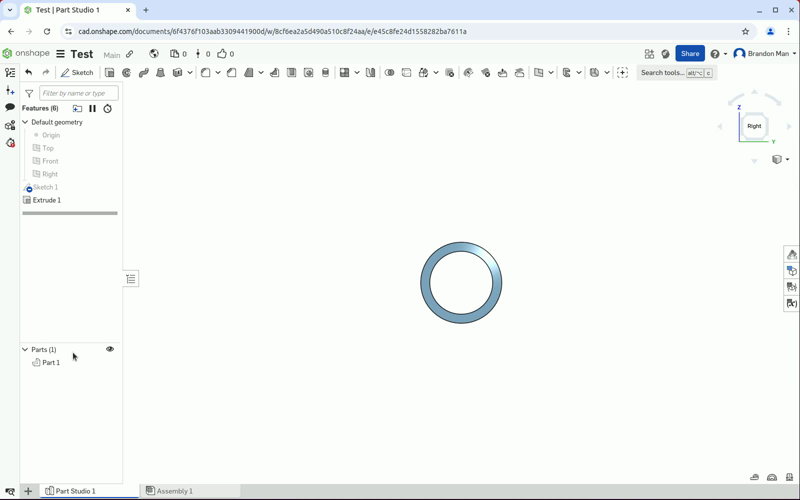
key(space)
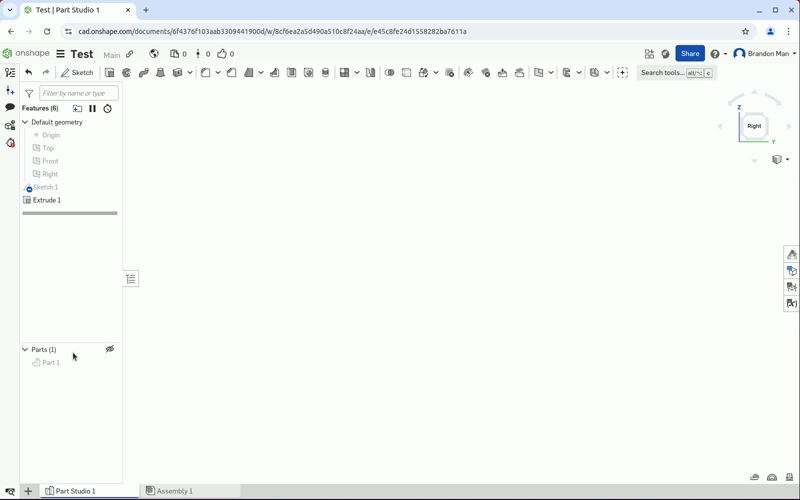
key_down(shift)
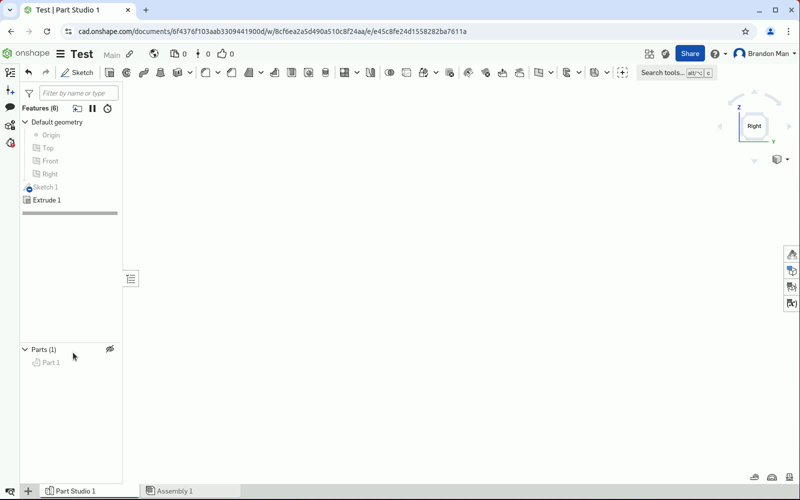
key(right)
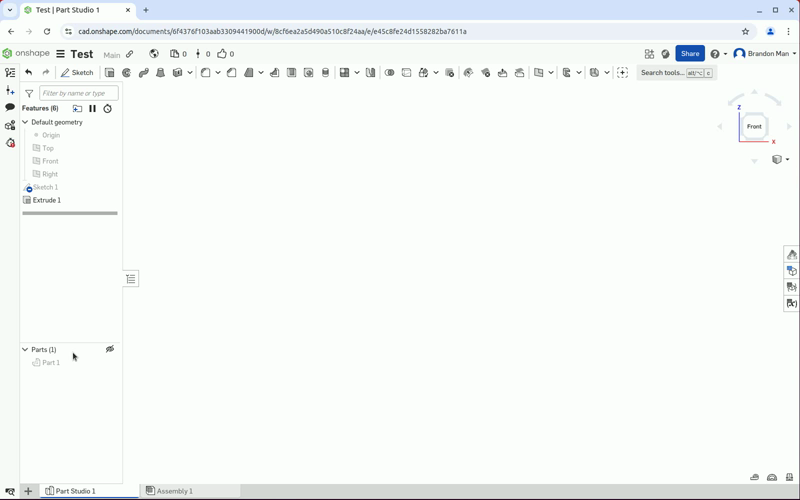
key_up(shift)
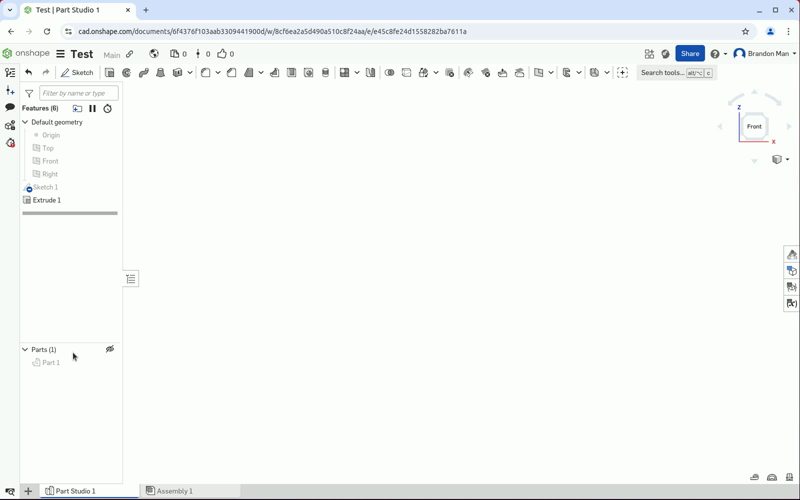
mouse_move(73, 352)
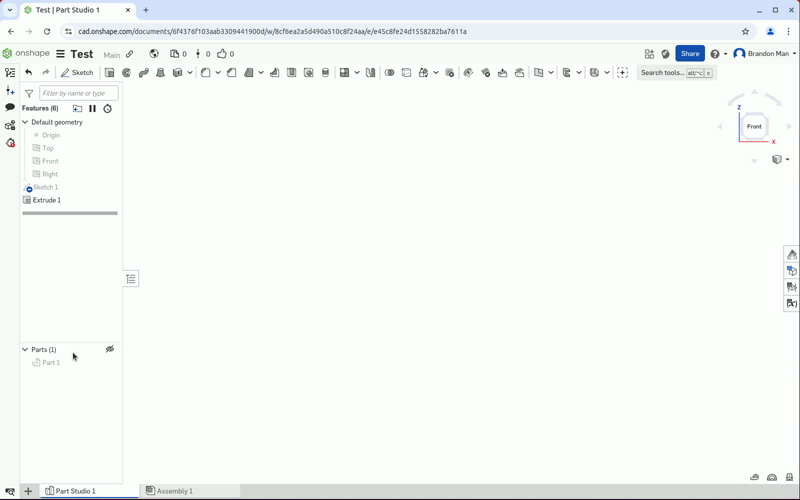
key(shift+y)
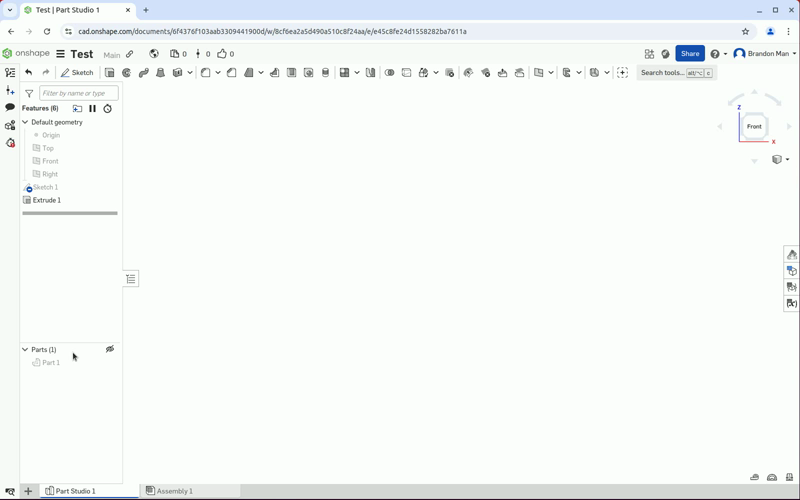
key(shift+s)
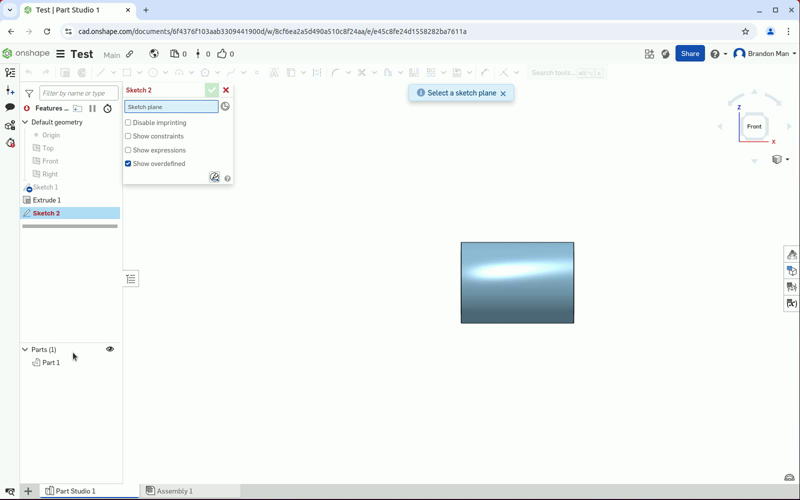
mouse_move(73, 163)
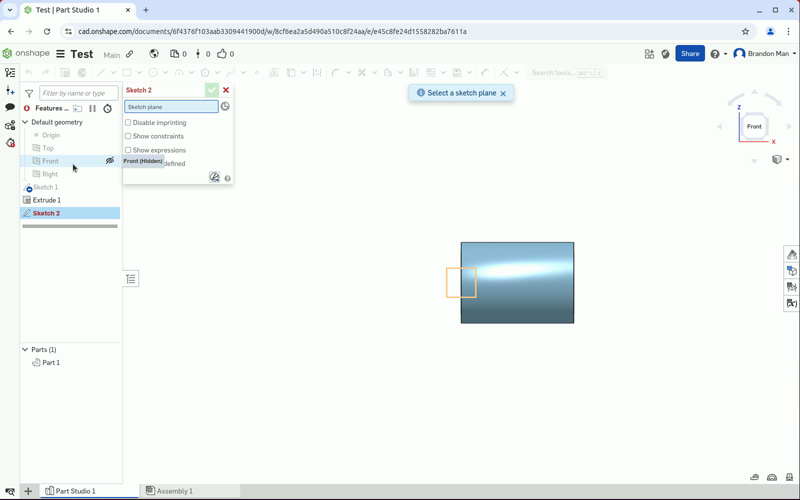
click(73, 163)
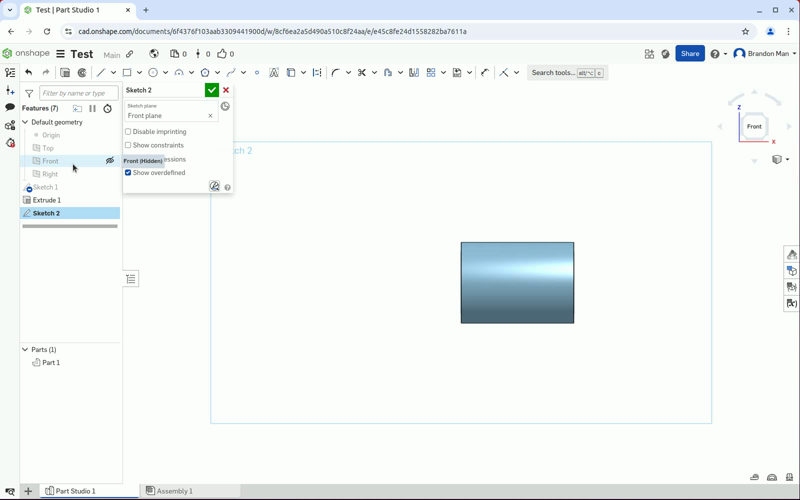
mouse_move(73, 352)
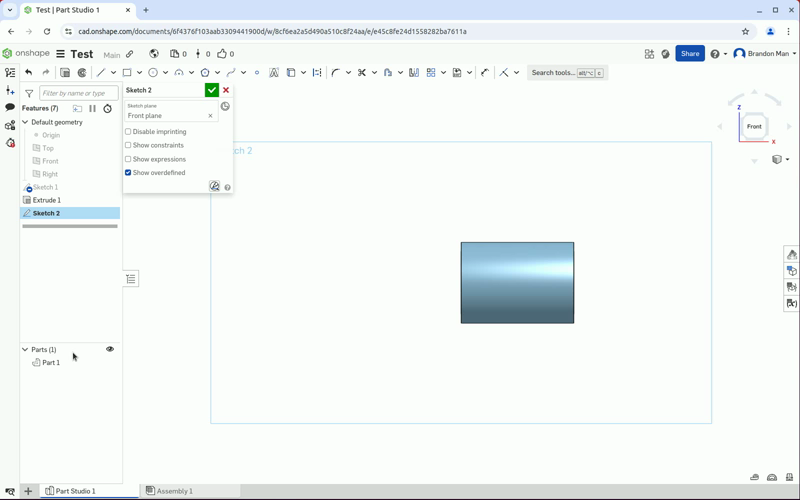
key(y)
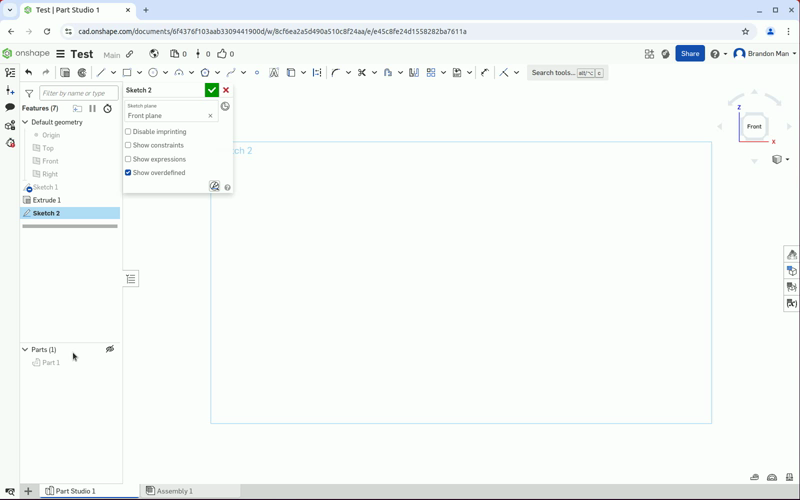
key(c)
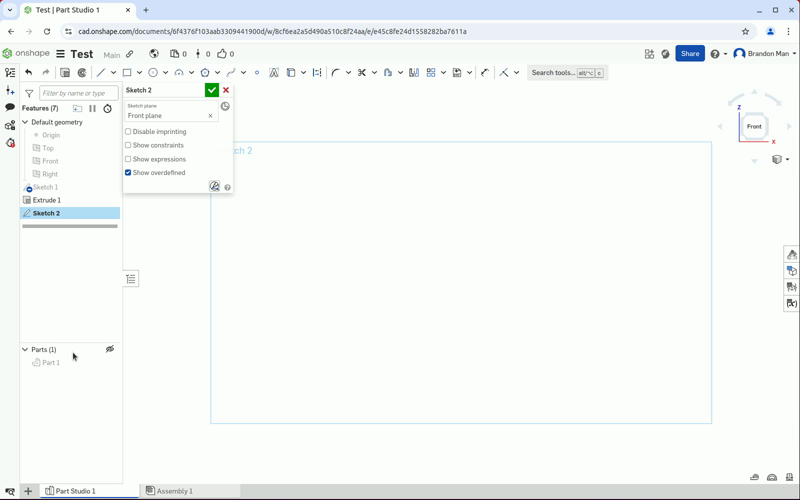
key_down(shift)
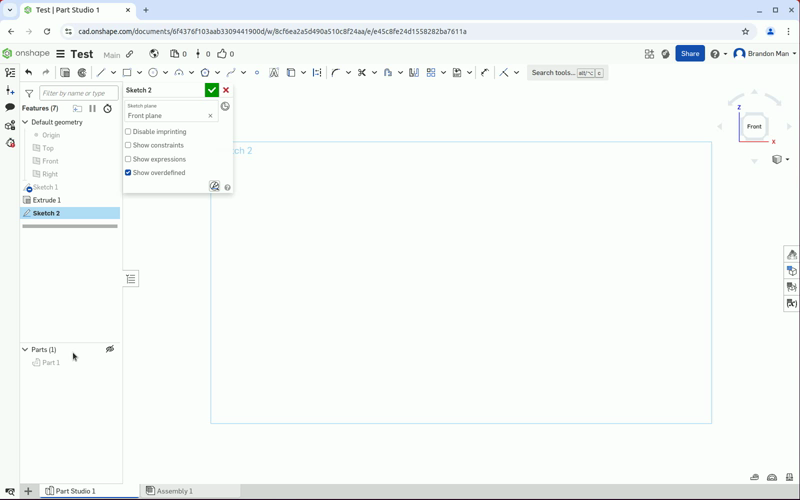
mouse_move(461, 282)
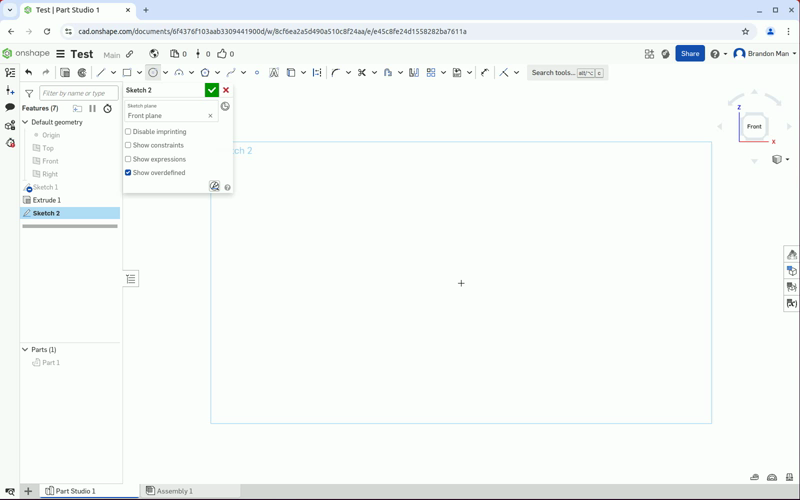
click(461, 282)
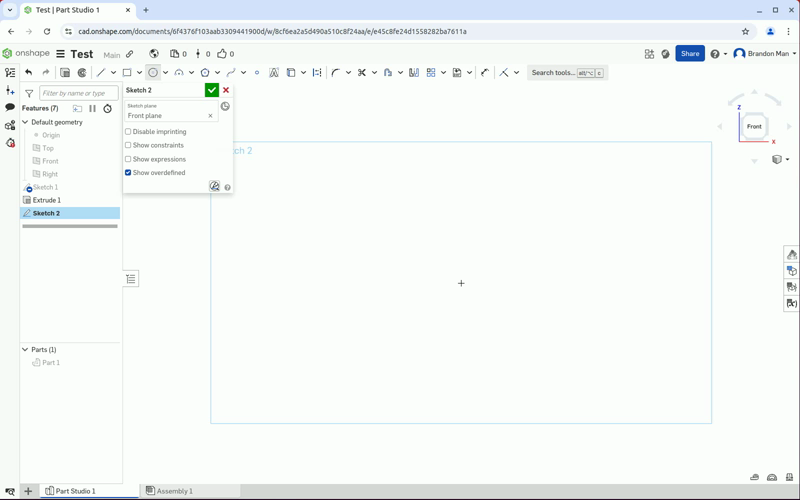
key_up(shift)
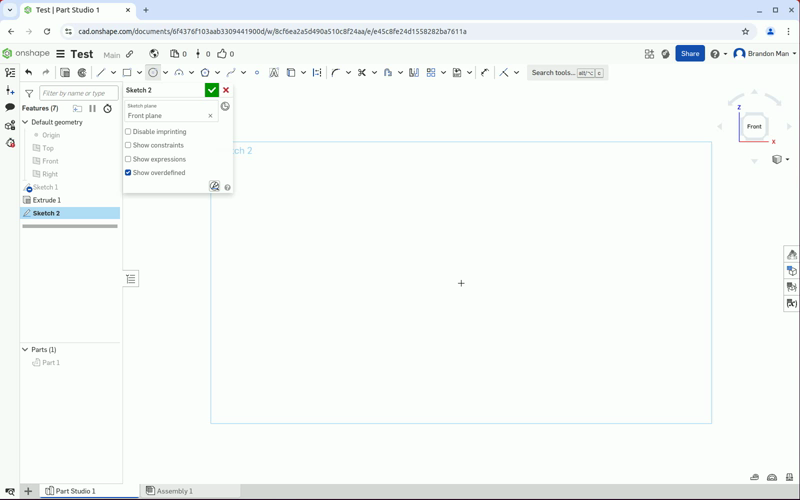
mouse_move(501, 282)
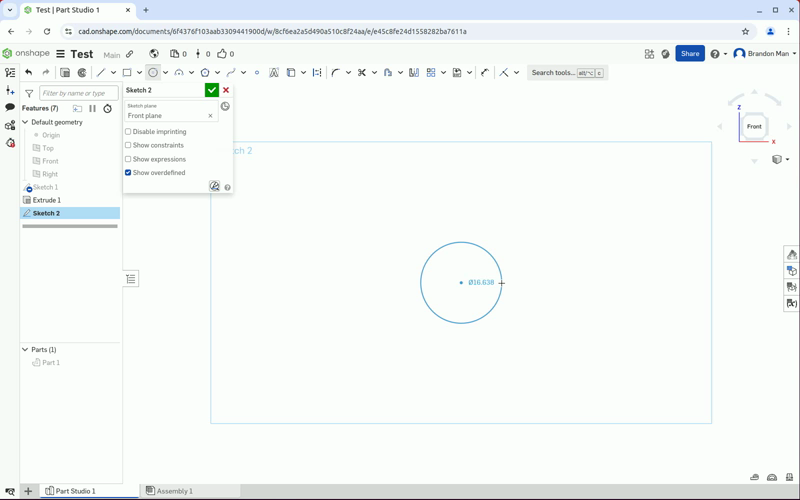
click(501, 282)
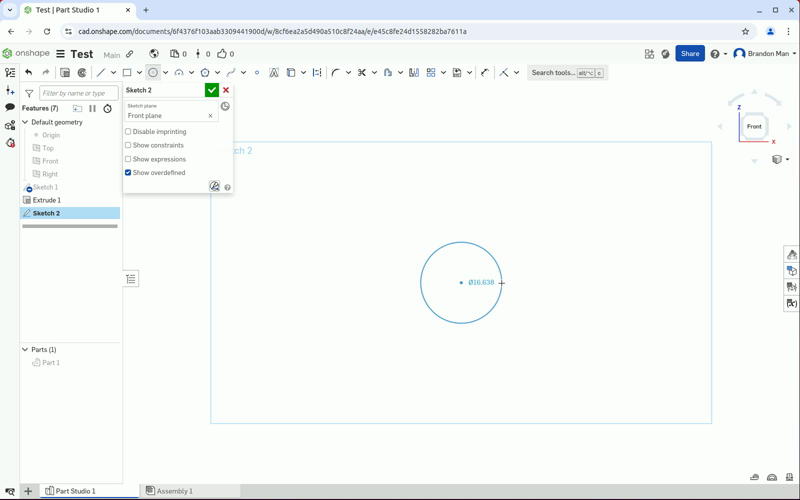
key(esc)
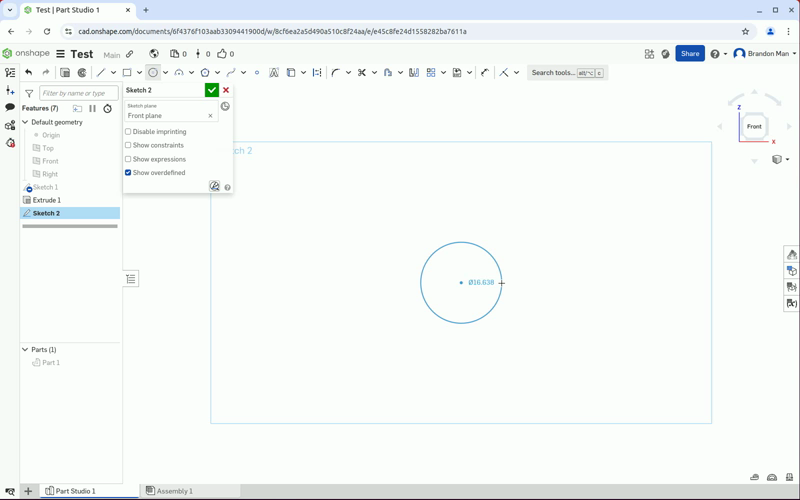
key(c)
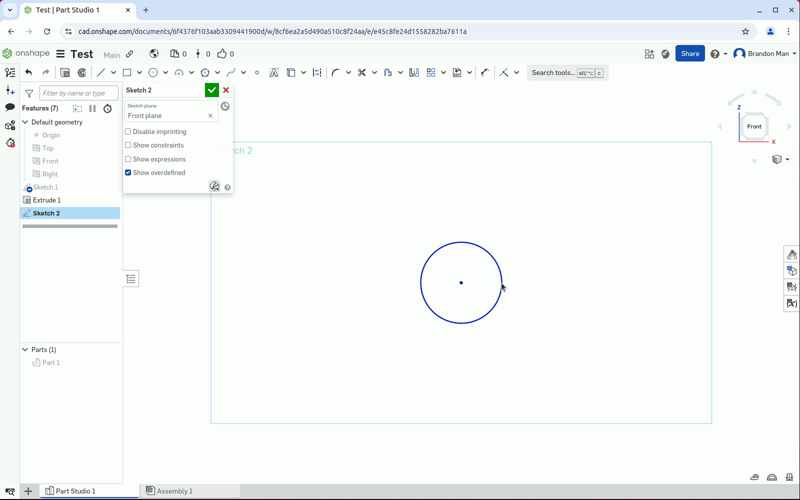
key_down(shift)
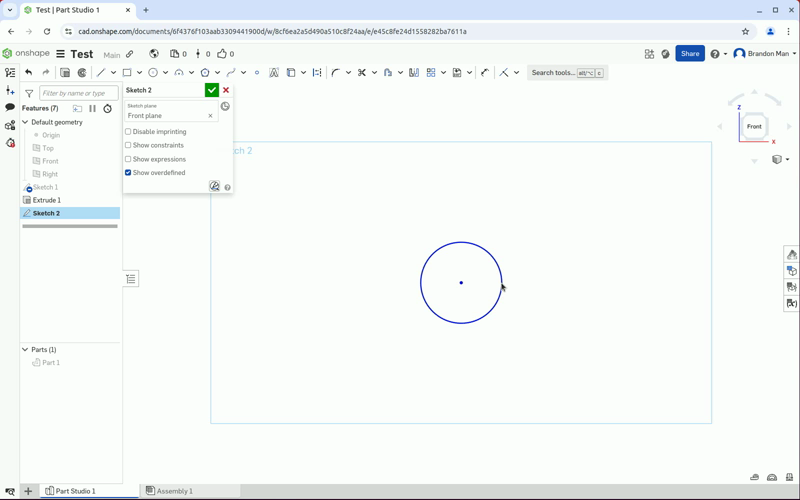
mouse_move(461, 282)
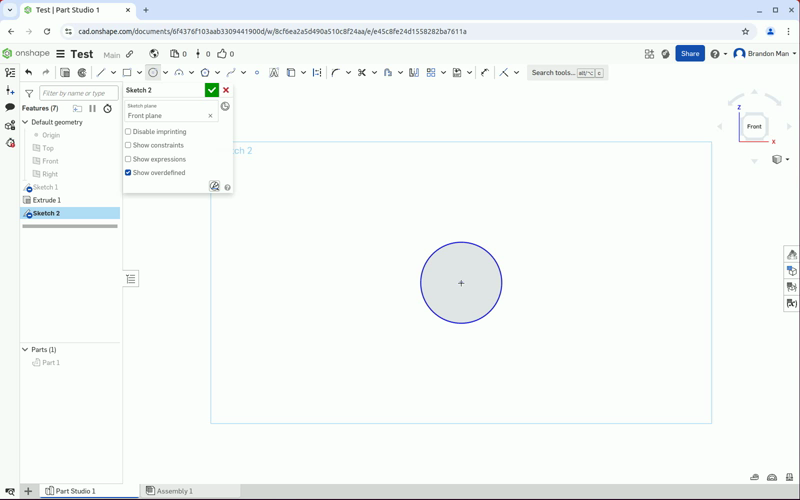
click(461, 282)
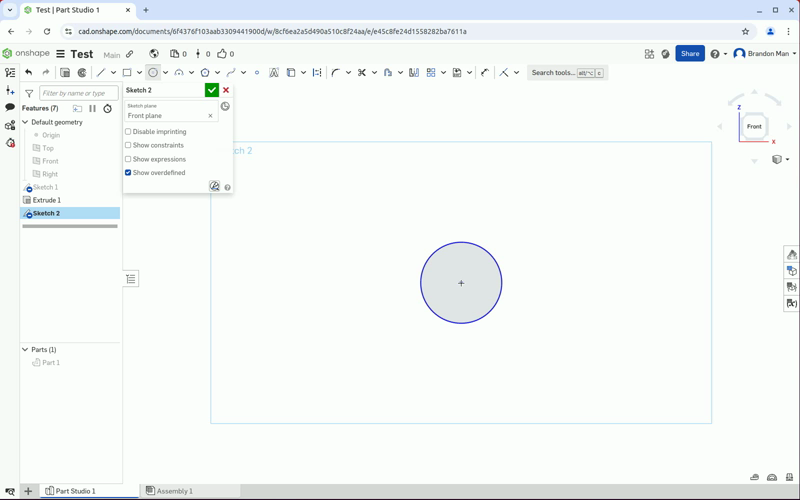
key_up(shift)
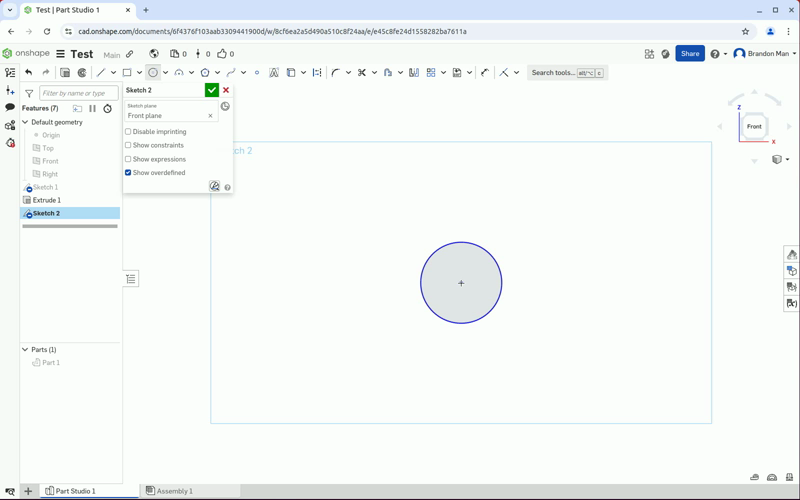
mouse_move(492, 282)
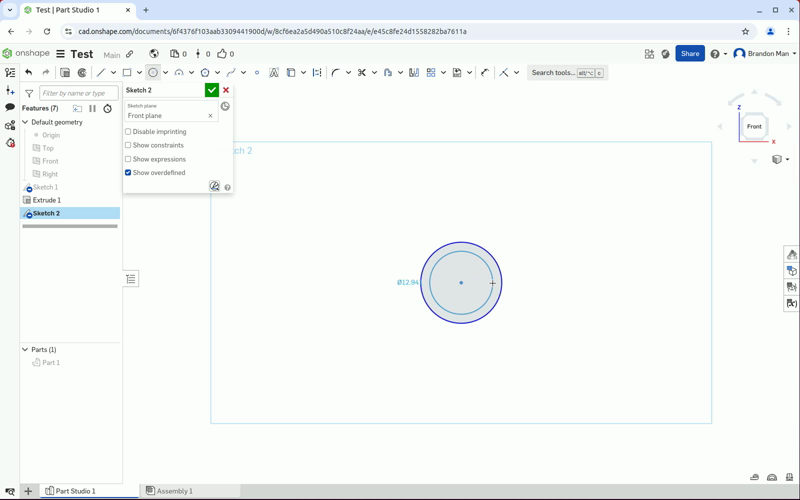
click(492, 282)
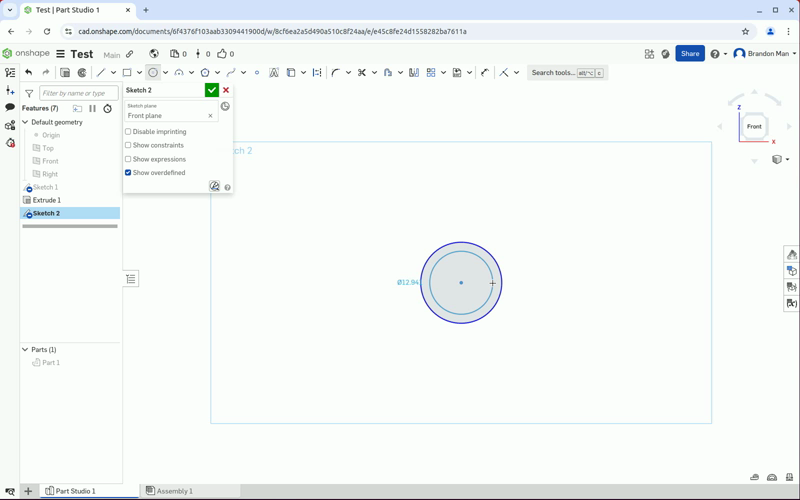
key(esc)
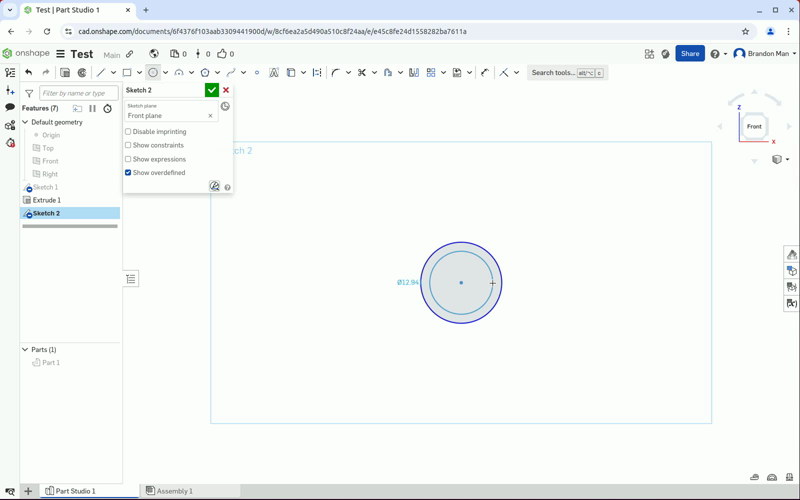
mouse_move(469, 315)
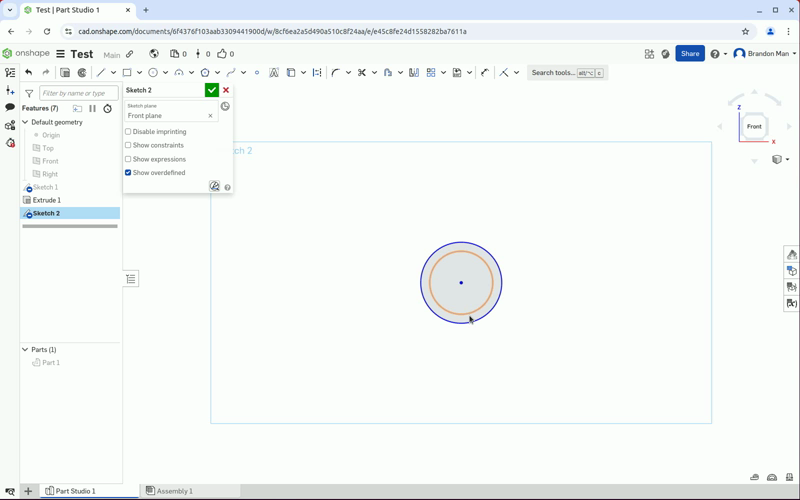
click(469, 315)
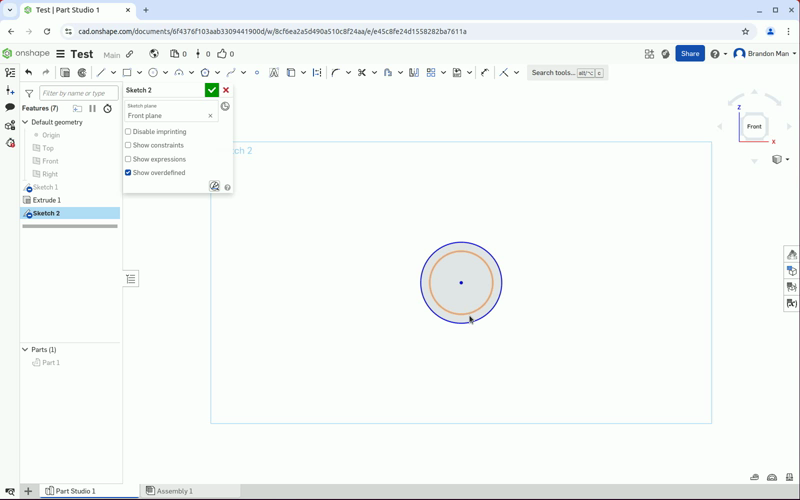
mouse_move(73, 352)
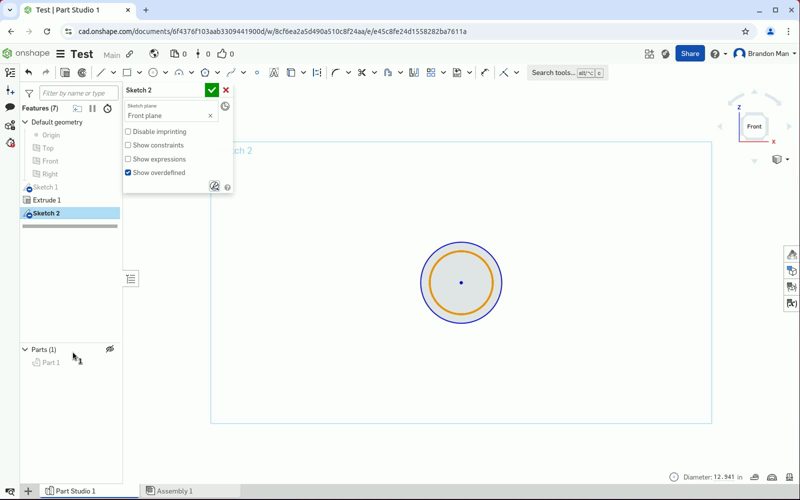
key(shift+y)
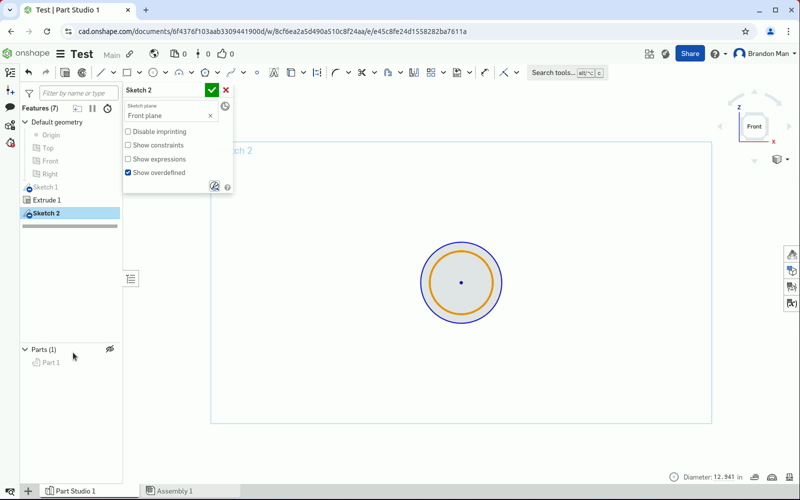
key(shift+e)
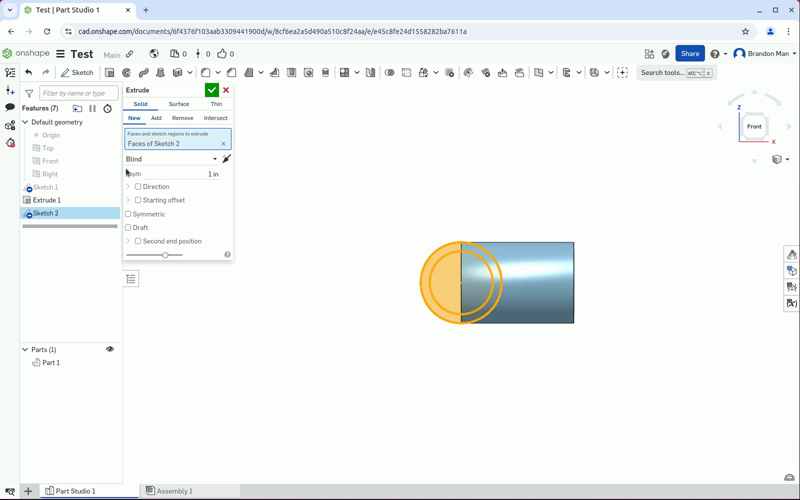
mouse_move(143, 106)
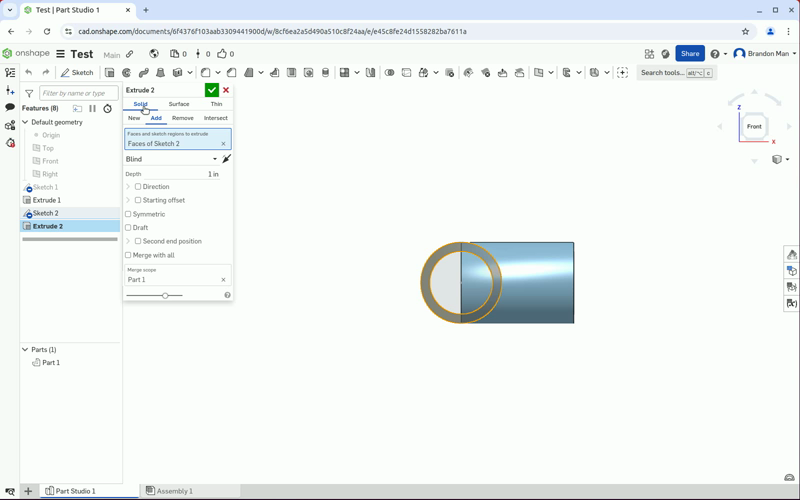
click(143, 106)
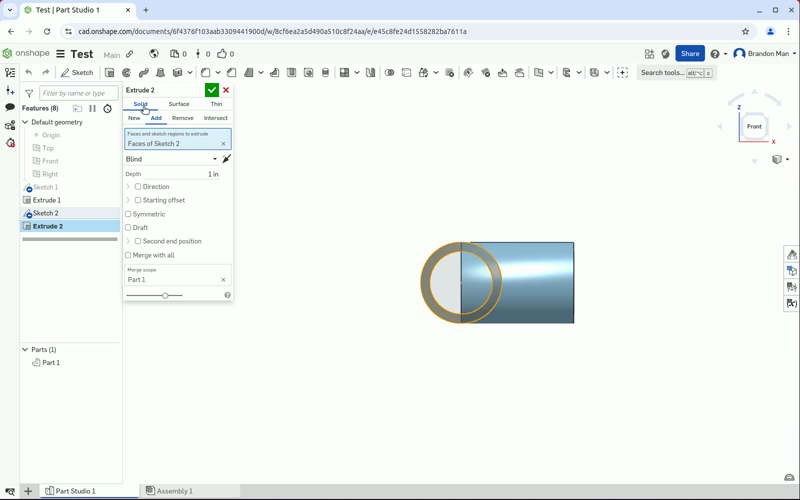
mouse_move(137, 120)
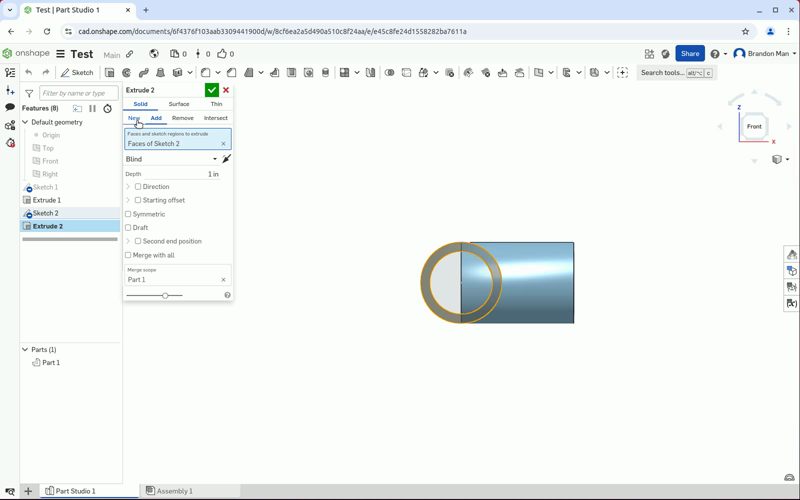
click(137, 120)
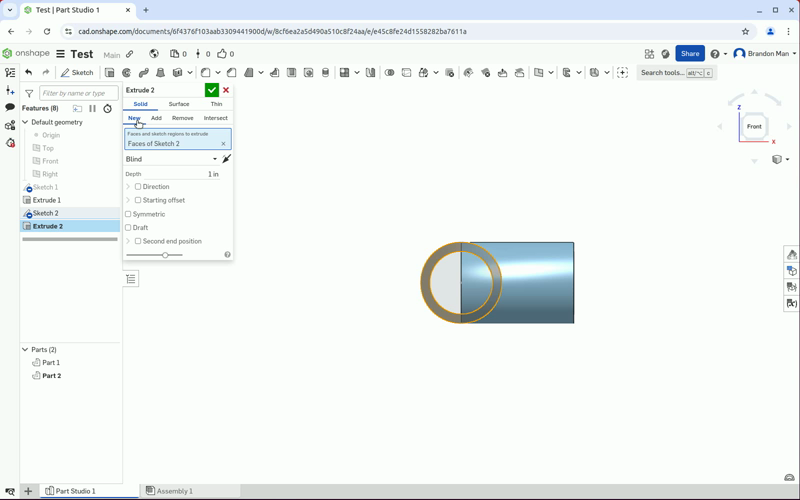
key(tab, 4)
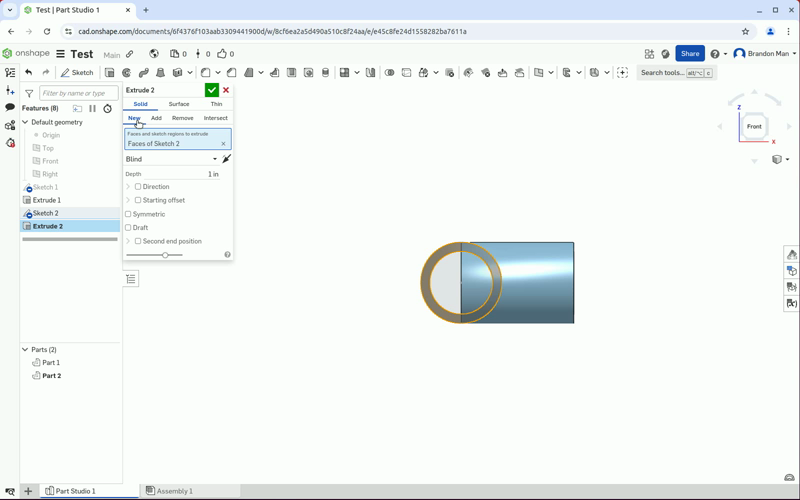
text(23.108)
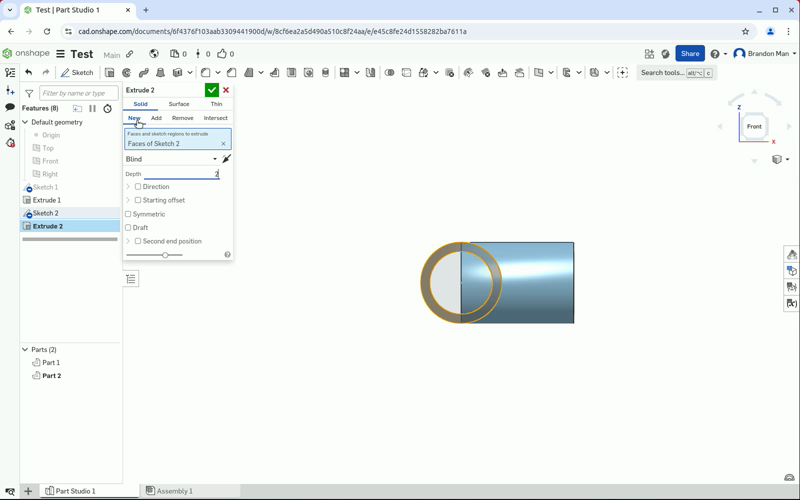
key(enter)
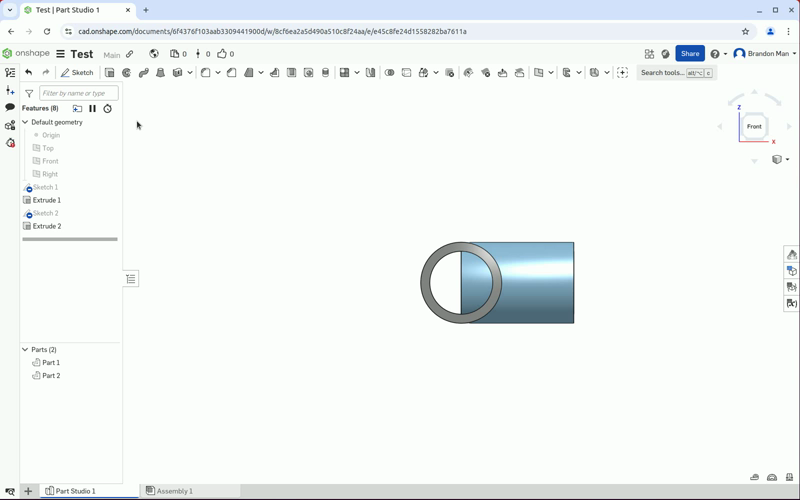
key(shift+h)
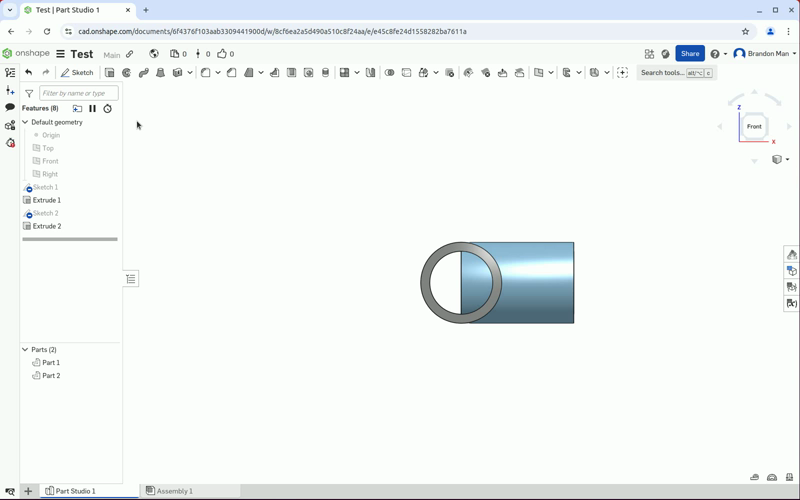
key(shift+h)
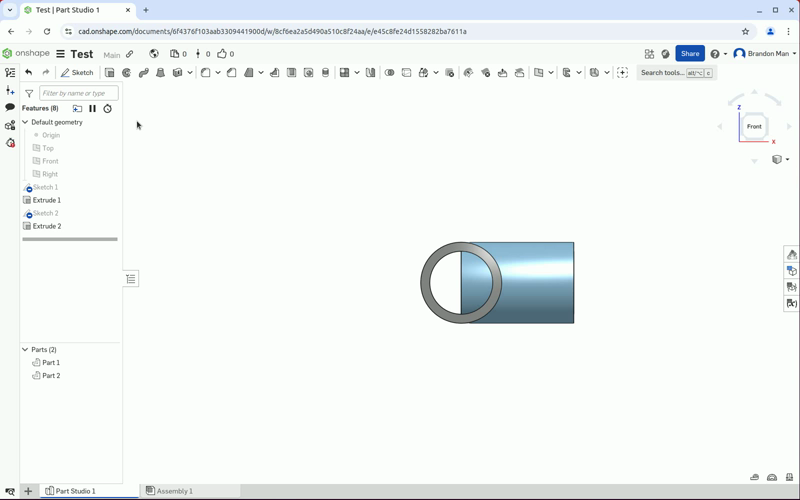
mouse_move(73, 189)
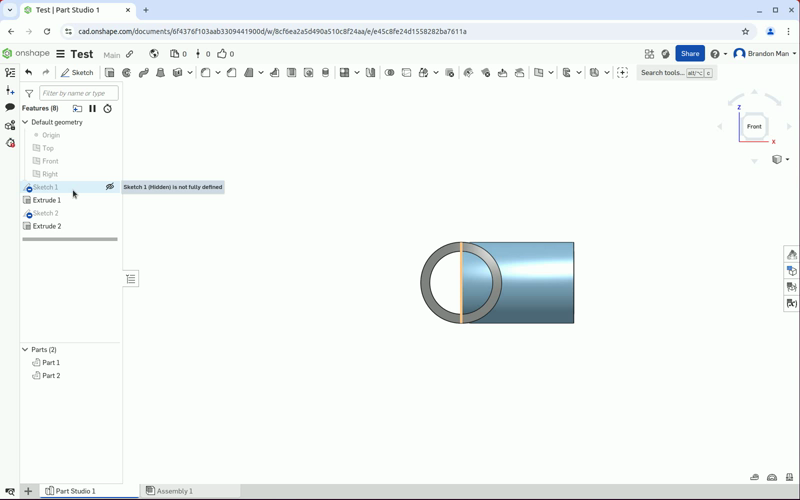
click(73, 189)
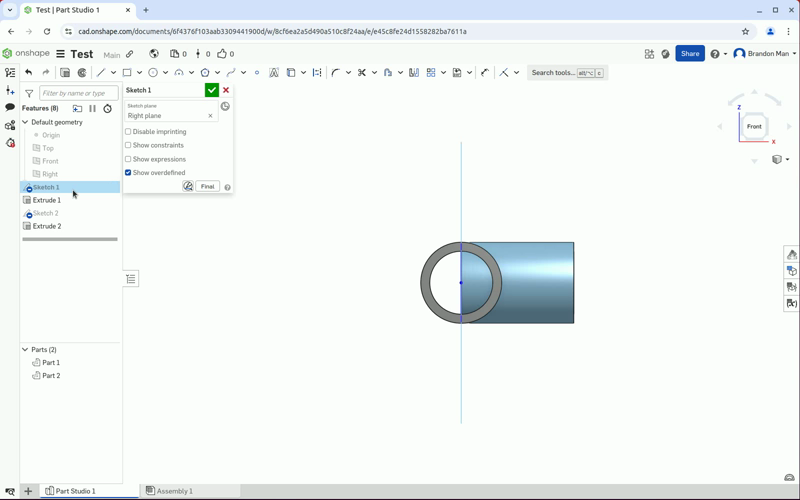
mouse_move(229, 92)
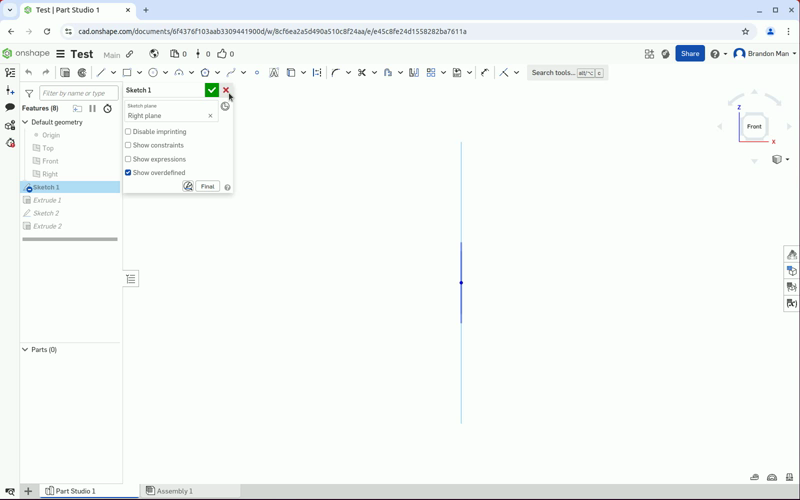
click(229, 92)
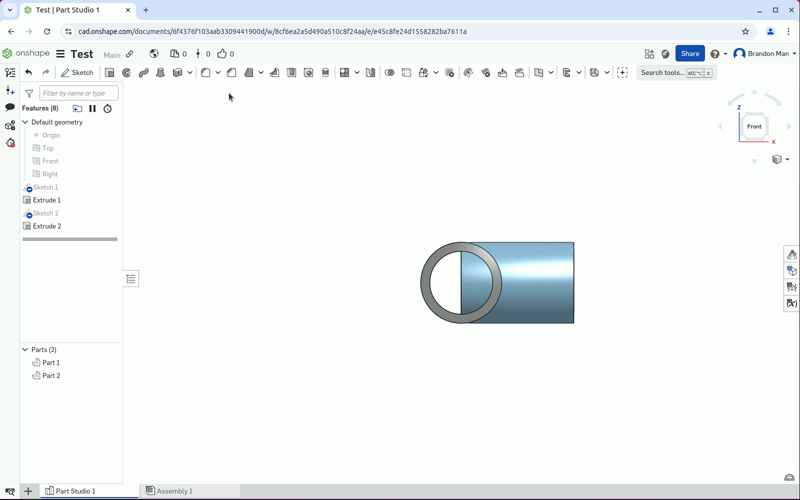
mouse_move(73, 352)
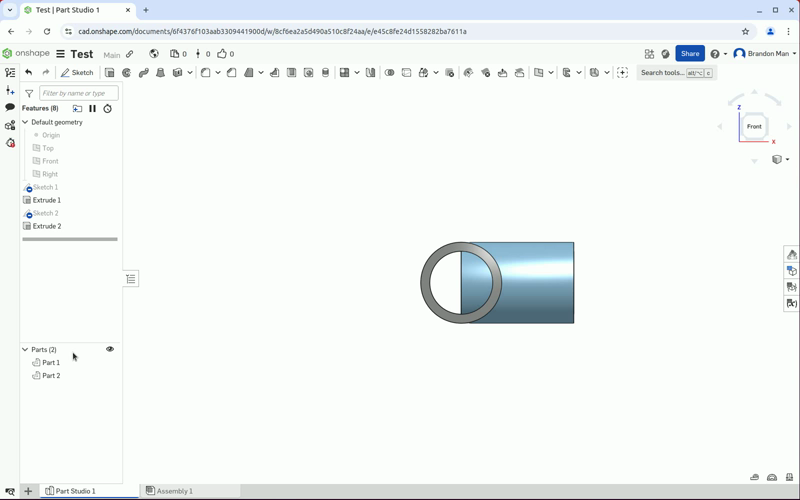
key(y)
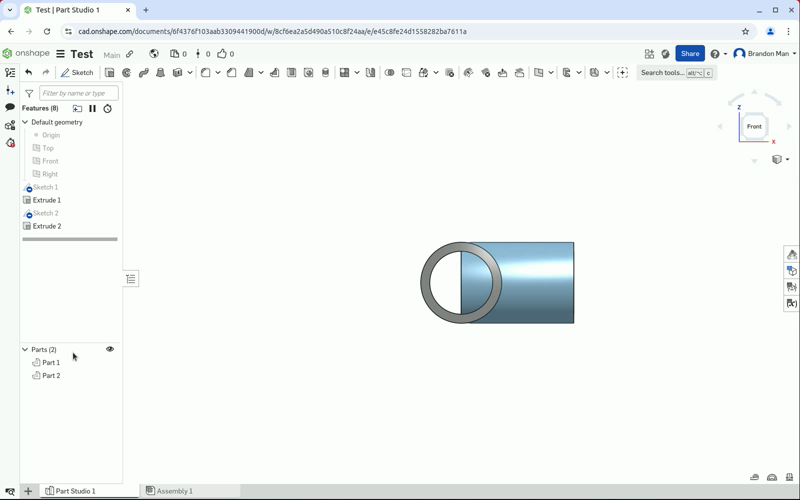
key(shift+p)
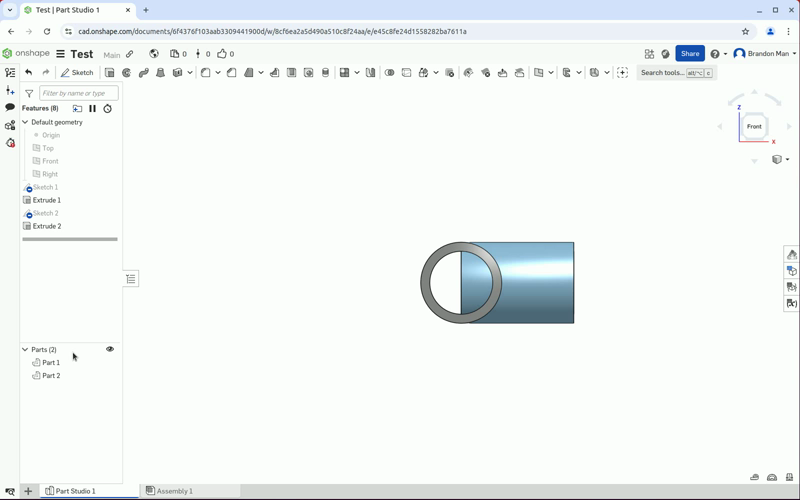
key(space)
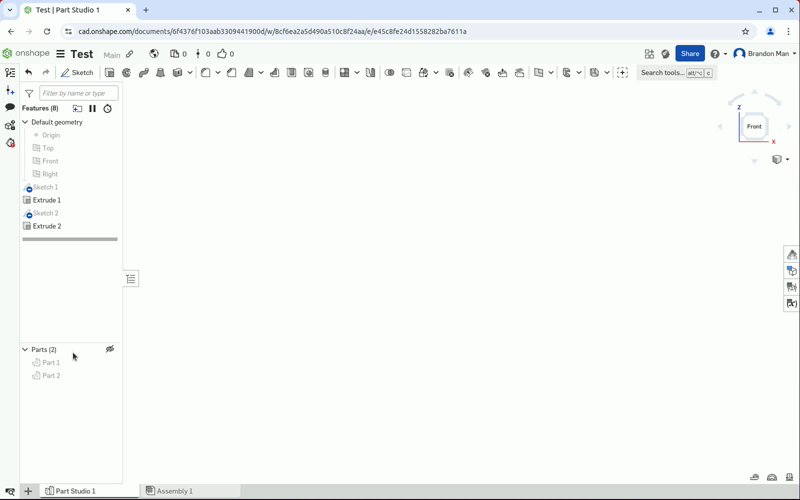
key_down(shift)
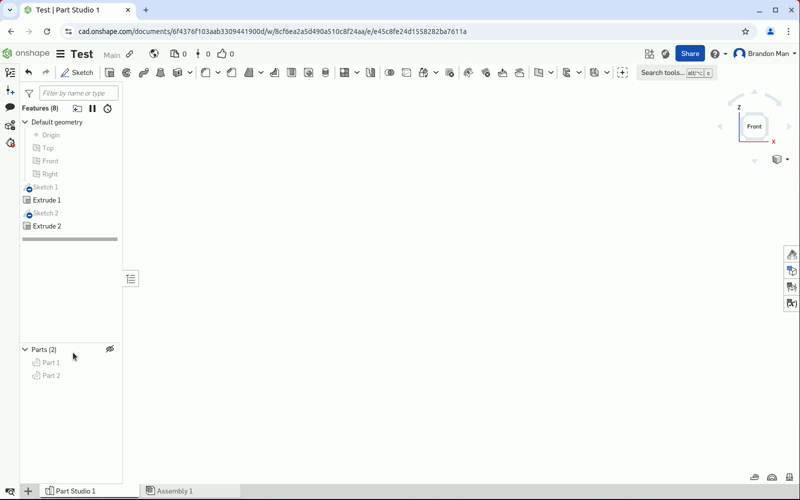
key(down)
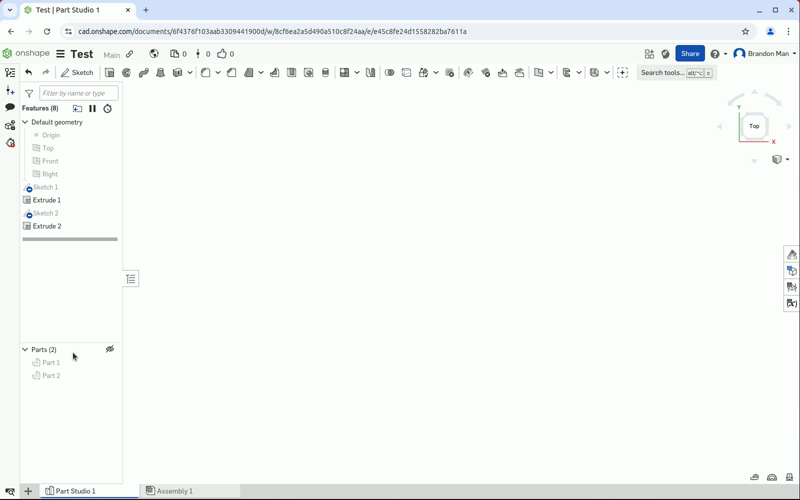
key_up(shift)
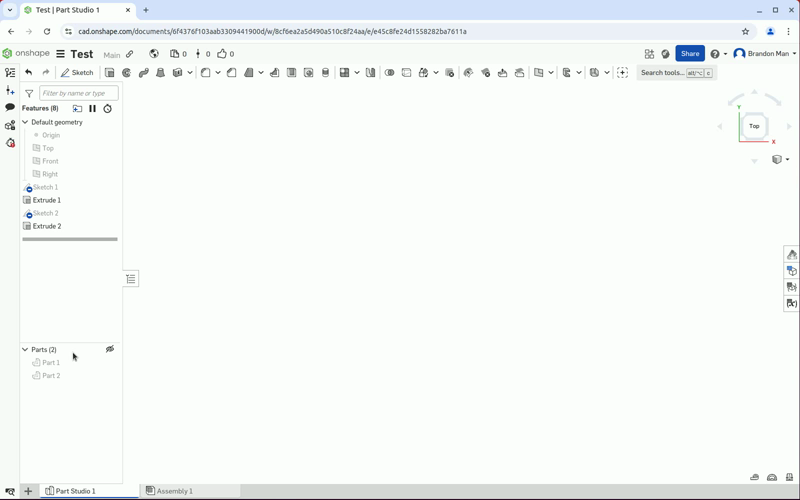
mouse_move(73, 352)
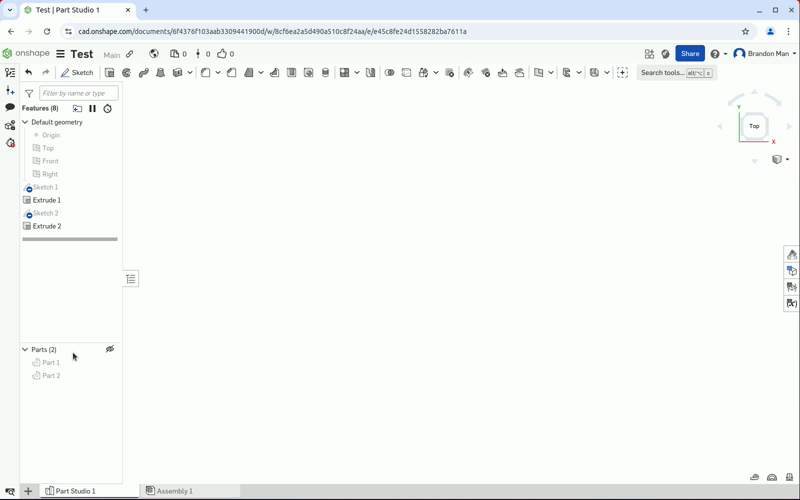
key(shift+y)
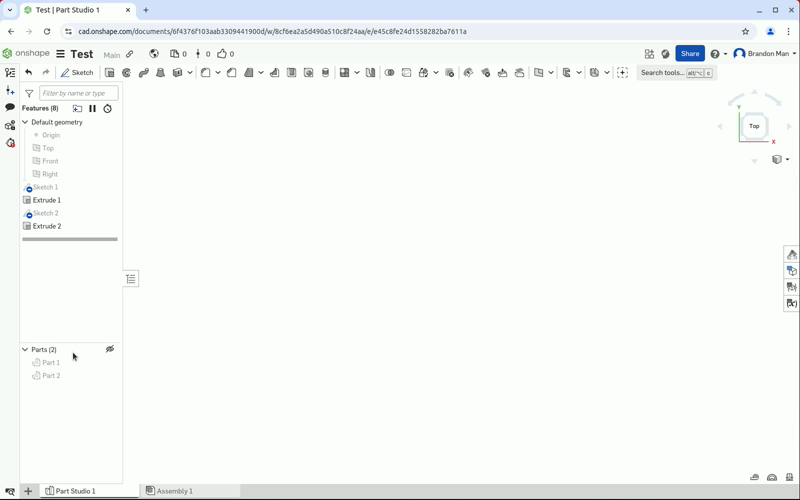
key(shift+s)
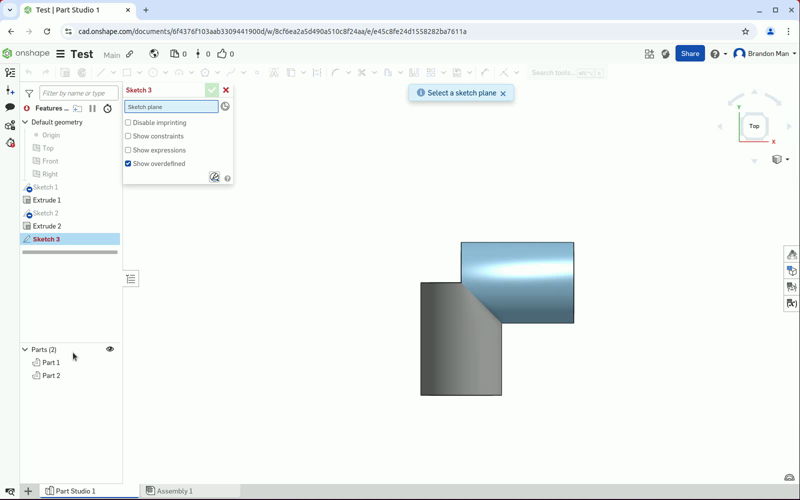
mouse_move(73, 150)
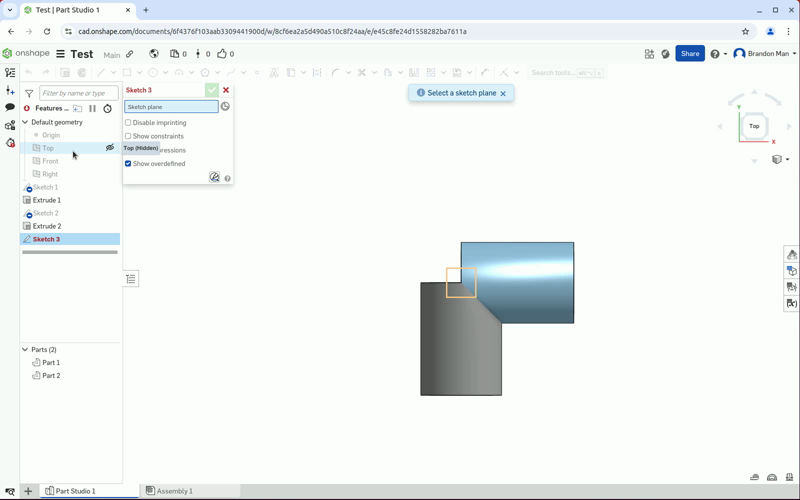
click(73, 150)
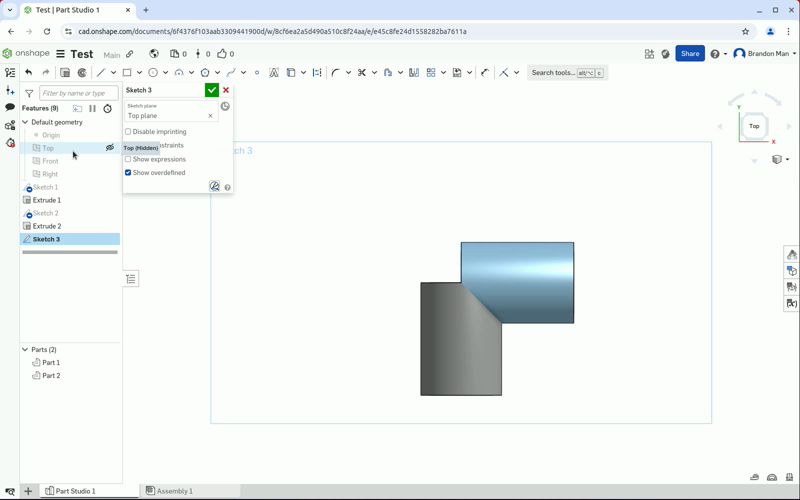
mouse_move(73, 352)
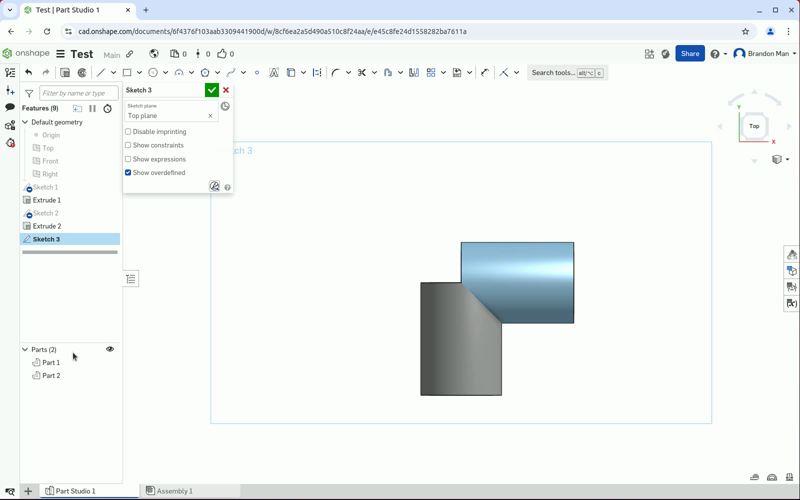
key(y)
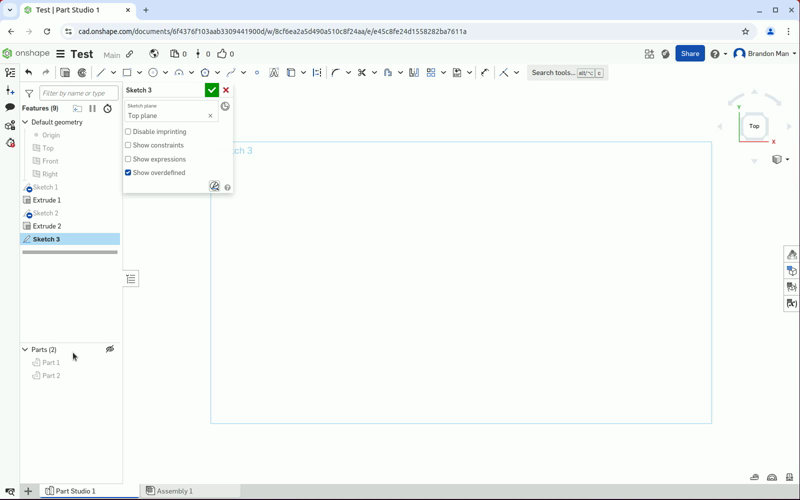
key(c)
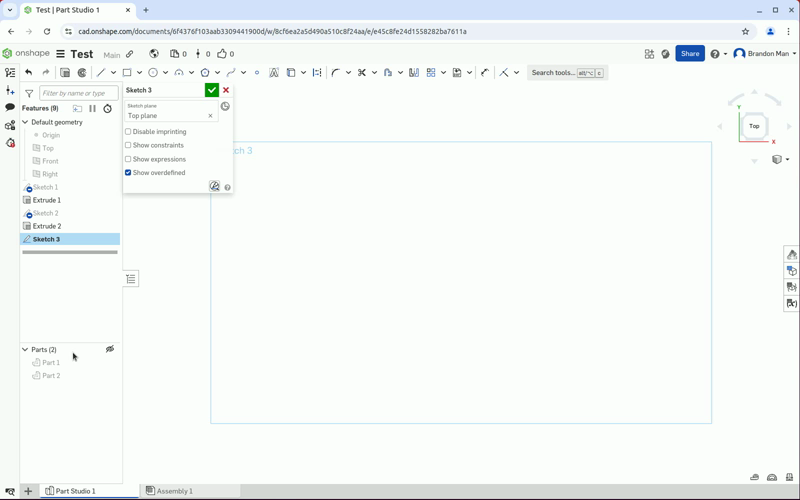
key_down(shift)
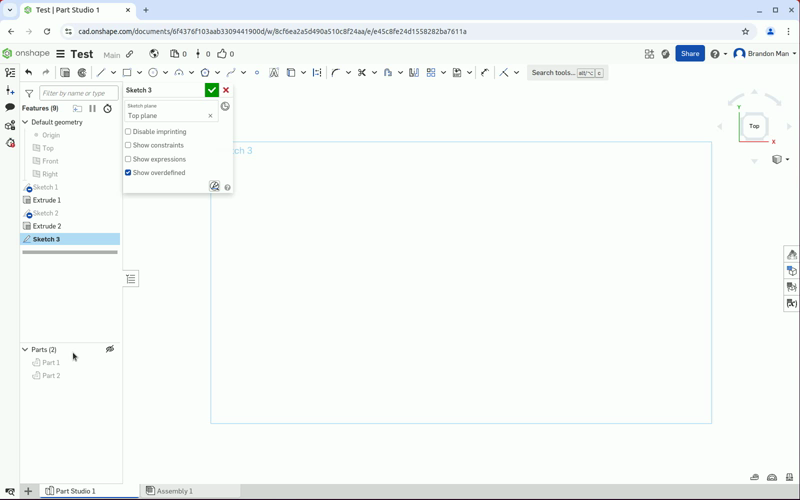
mouse_move(461, 282)
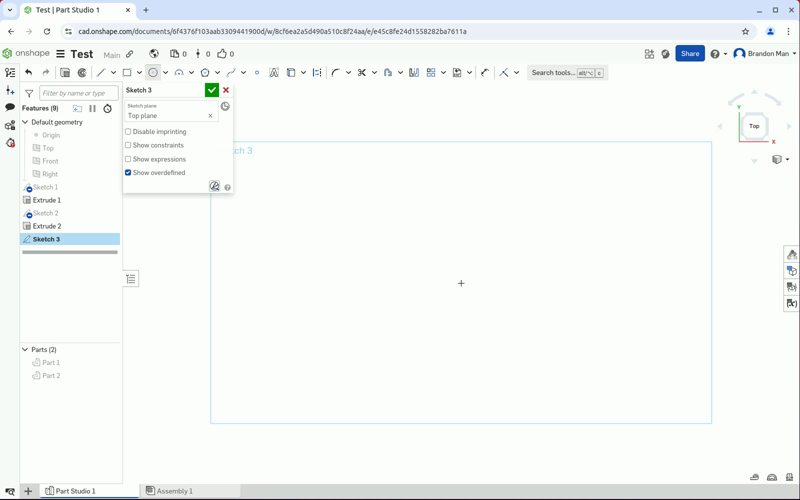
click(461, 282)
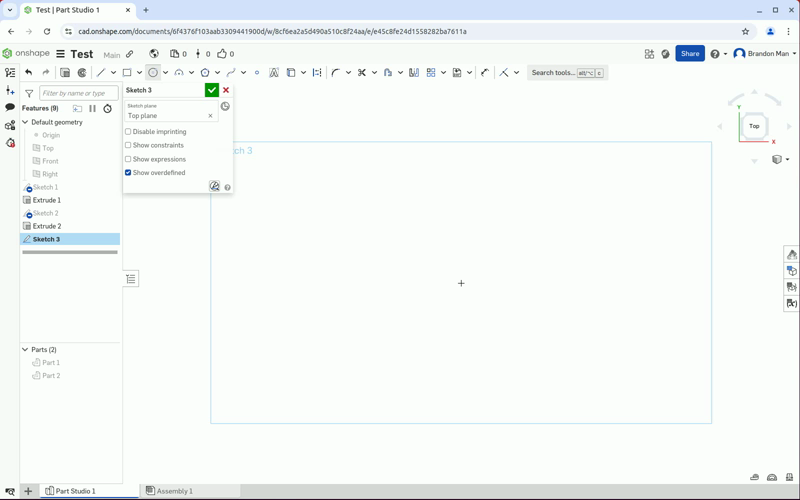
key_up(shift)
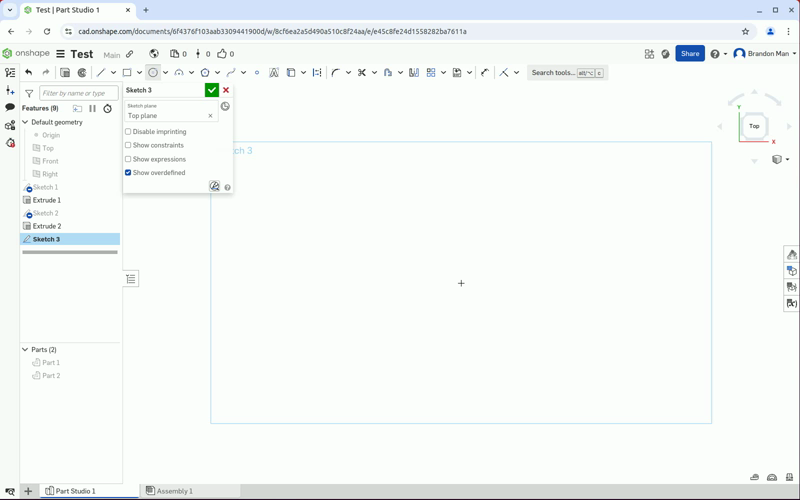
mouse_move(501, 282)
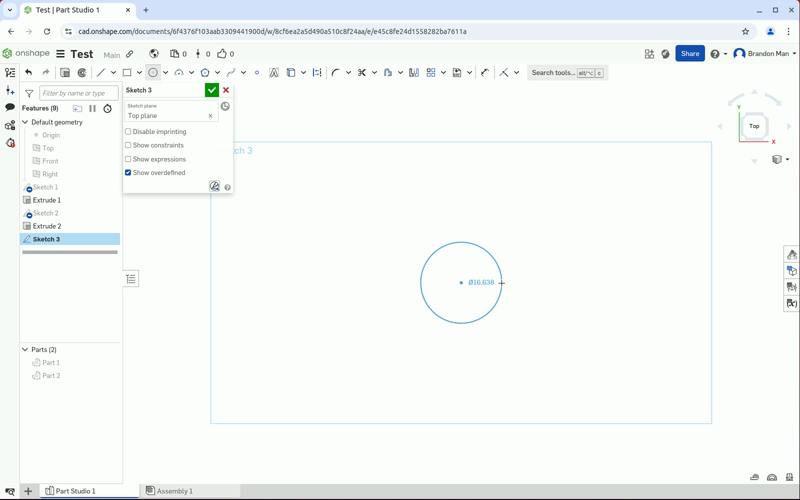
click(501, 282)
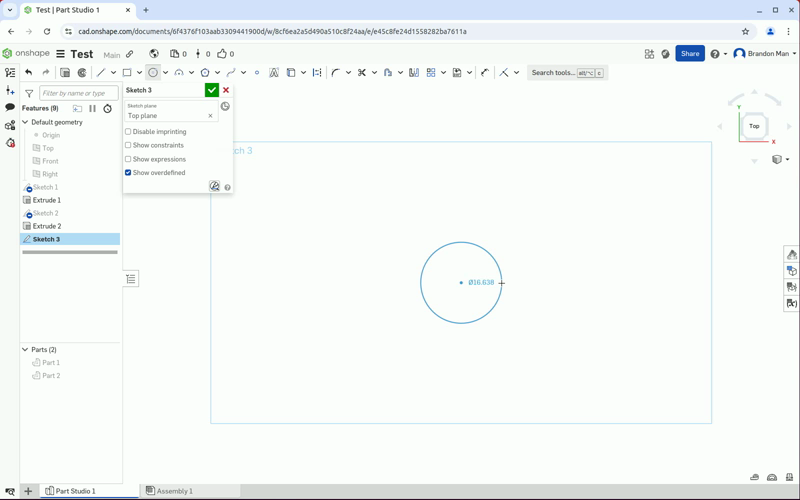
key(esc)
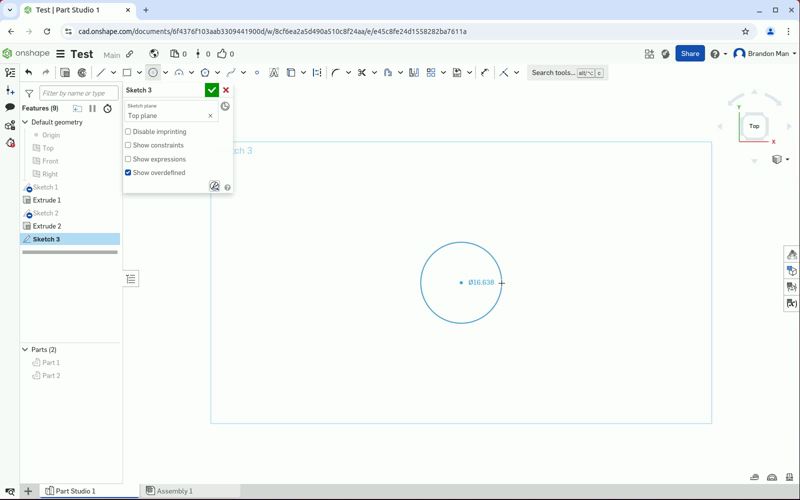
key(c)
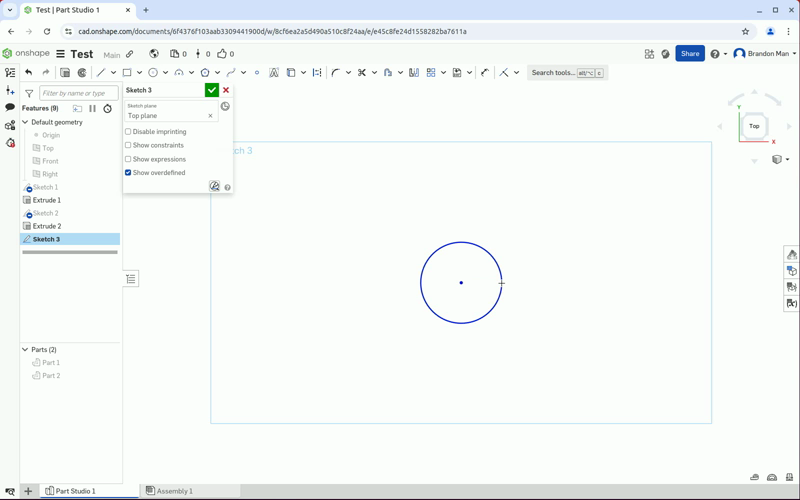
key_down(shift)
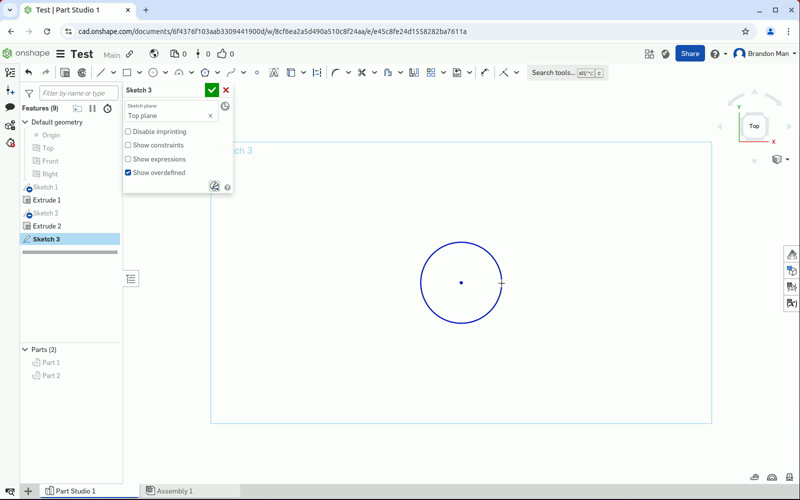
mouse_move(461, 282)
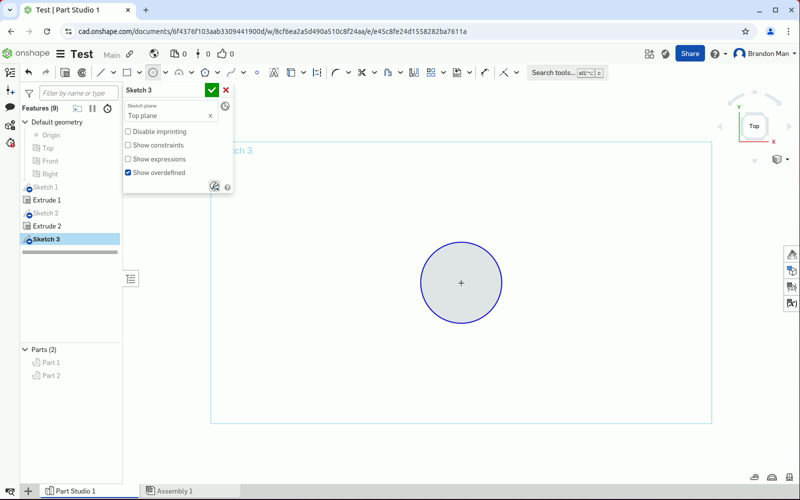
click(461, 282)
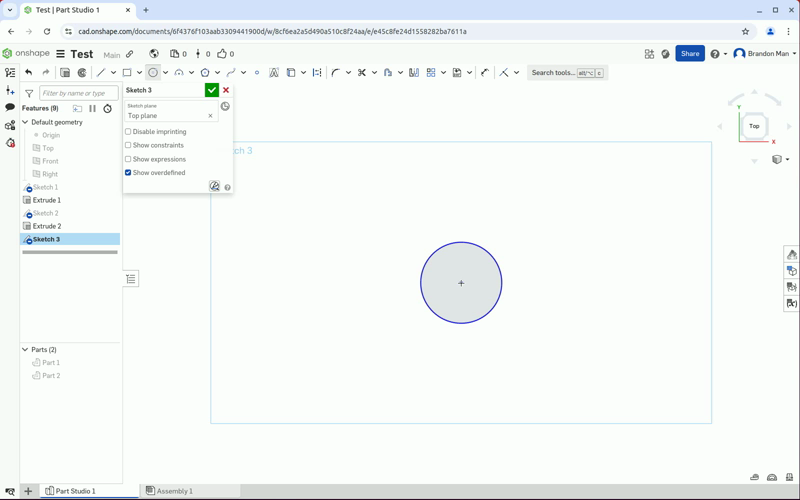
key_up(shift)
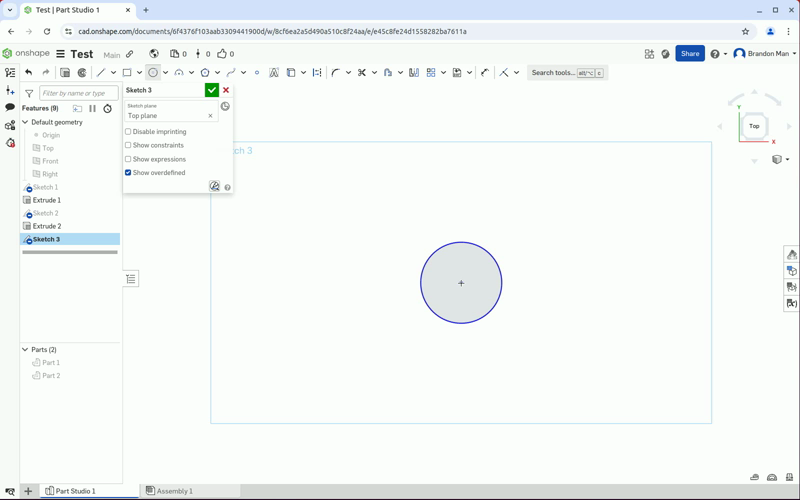
mouse_move(492, 282)
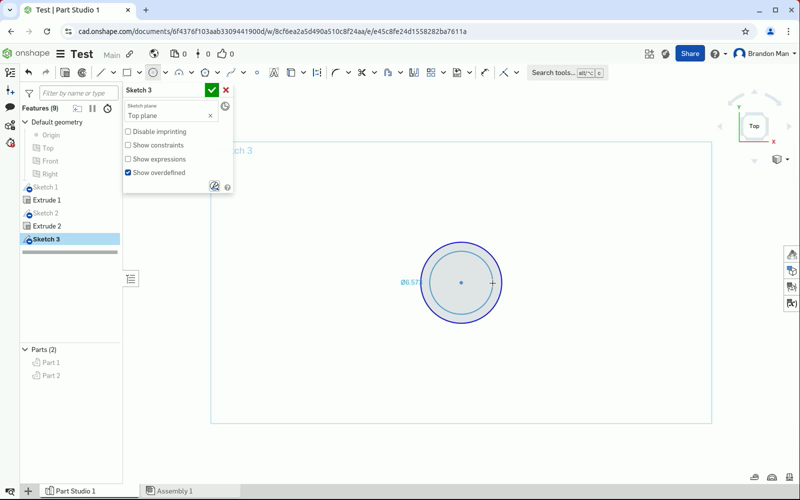
click(492, 282)
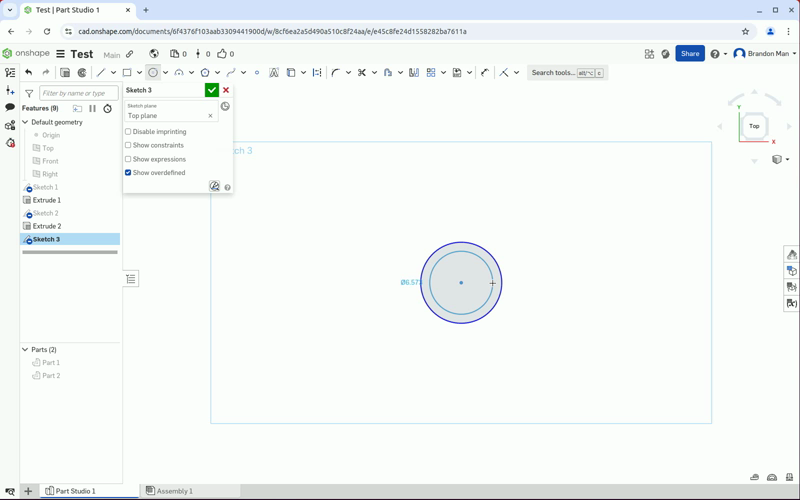
key(esc)
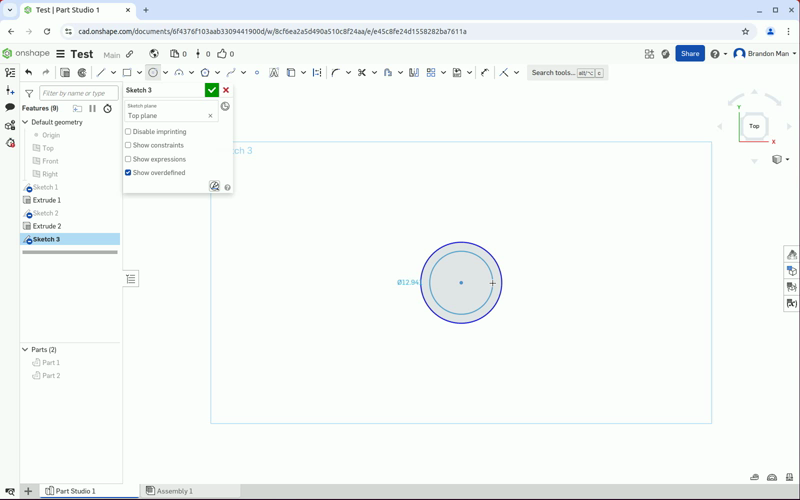
mouse_move(469, 319)
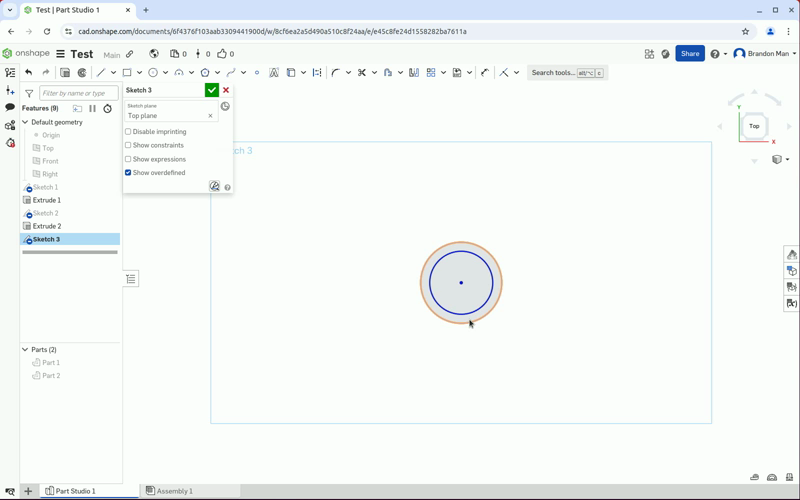
click(469, 319)
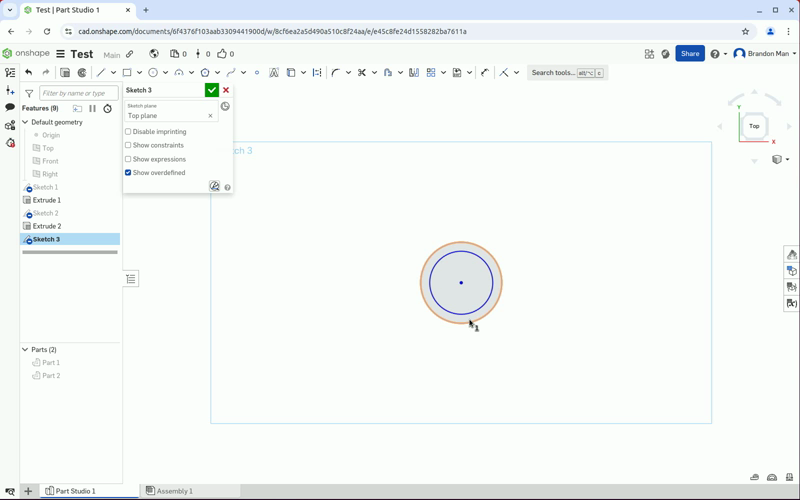
mouse_move(73, 352)
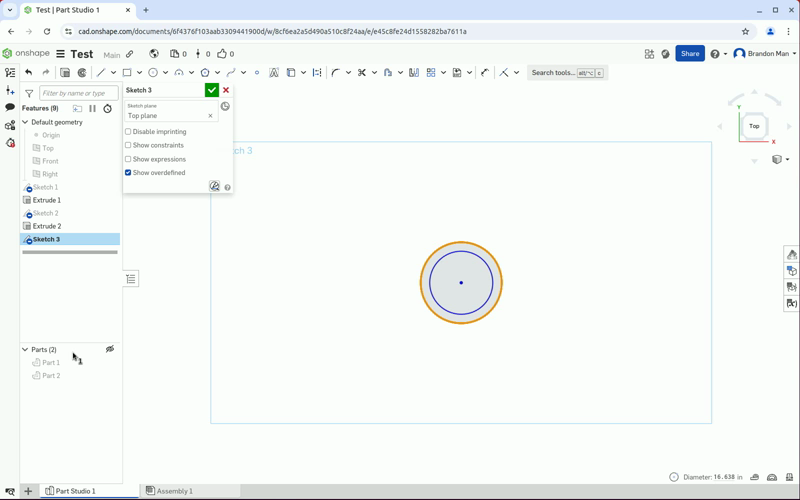
key(shift+y)
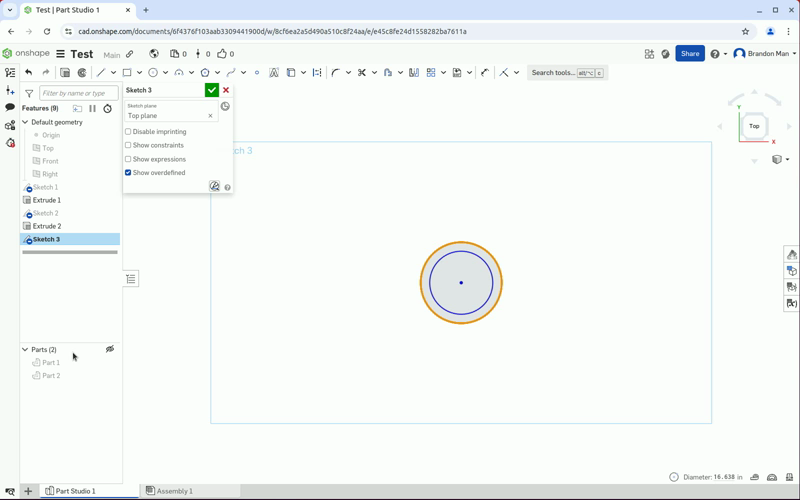
key(shift+e)
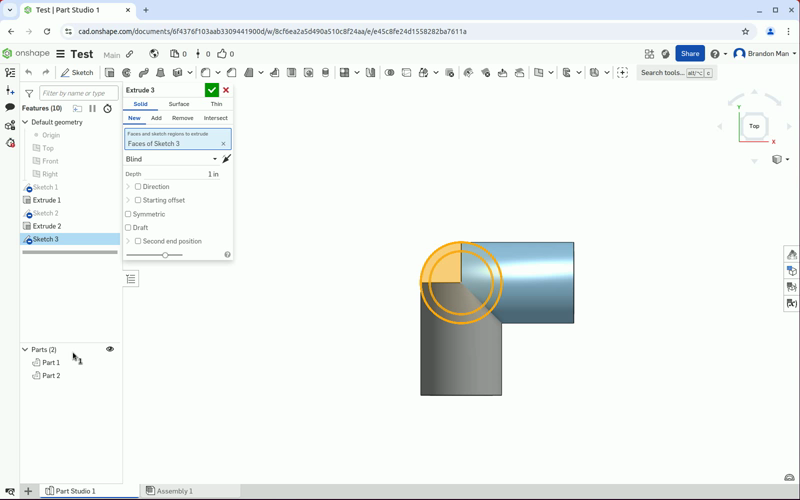
mouse_move(143, 106)
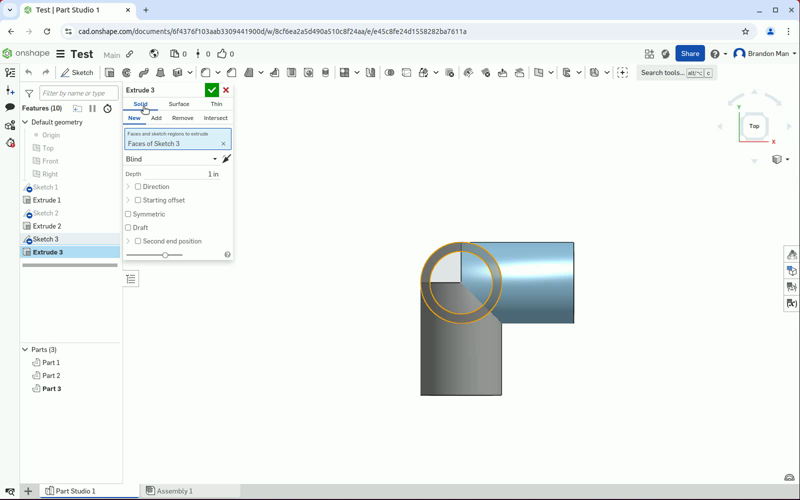
click(143, 106)
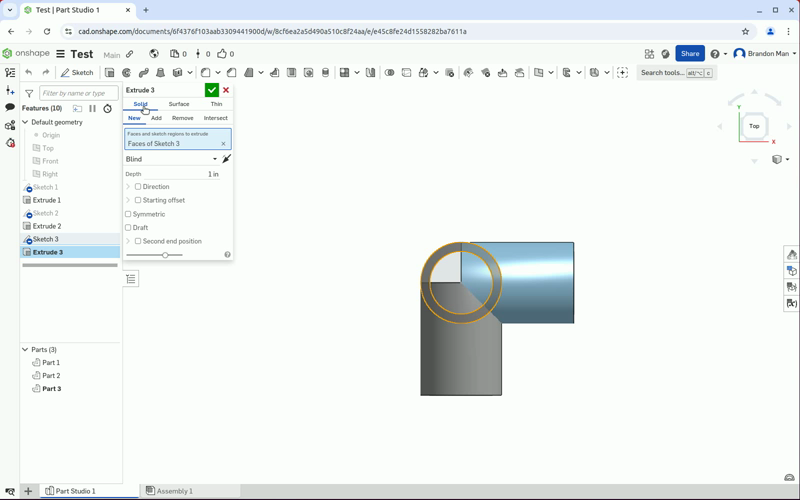
mouse_move(137, 120)
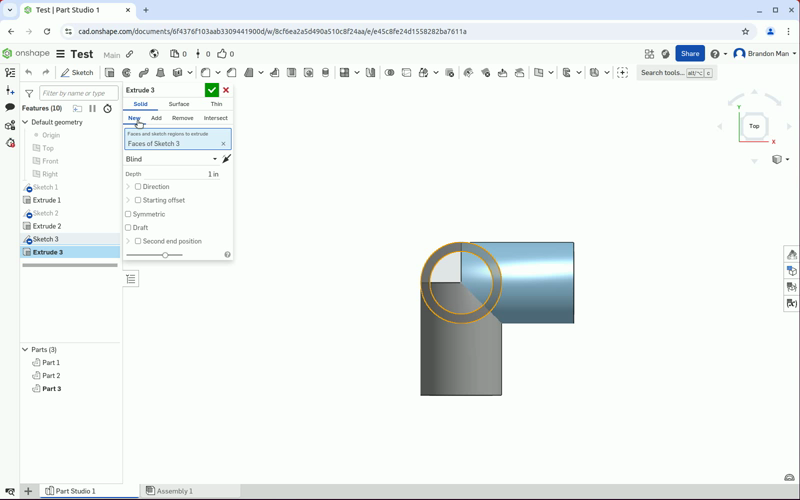
click(137, 120)
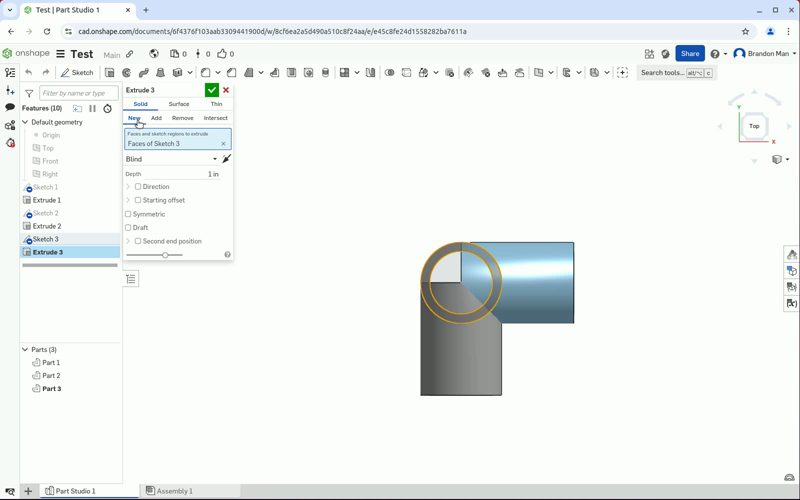
key(tab, 4)
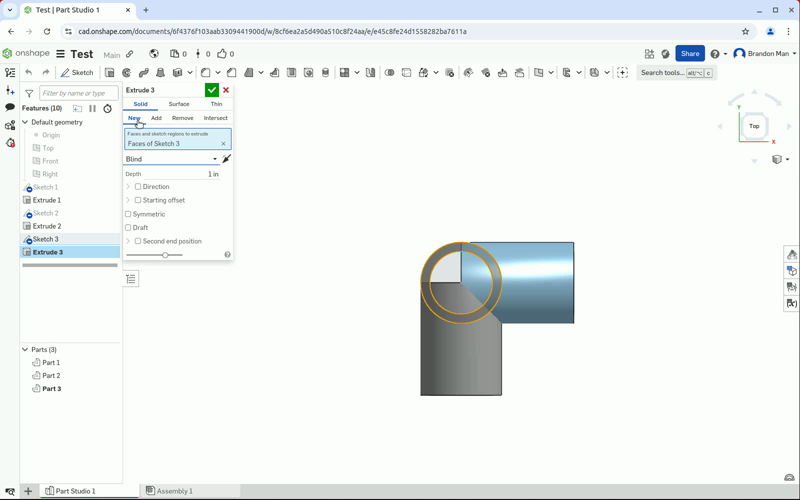
text(23.108)
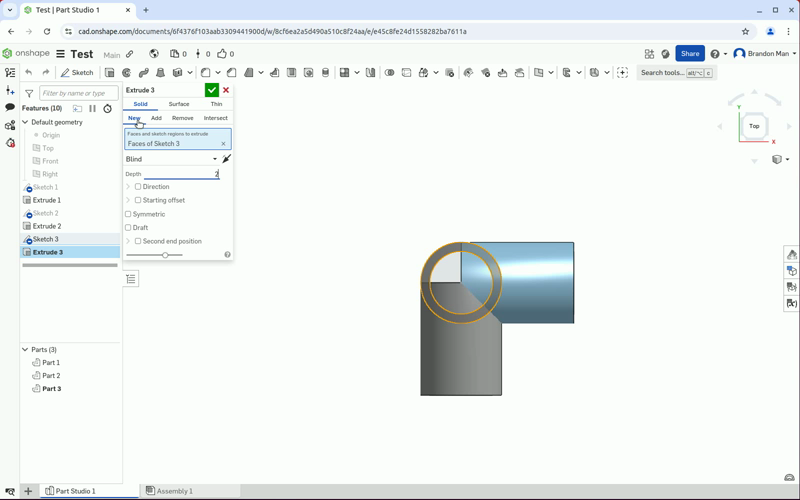
key(enter)
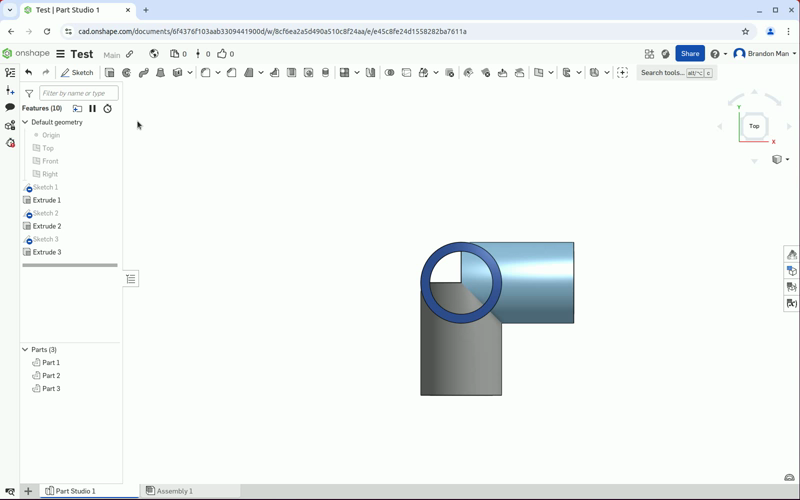
key(shift+h)
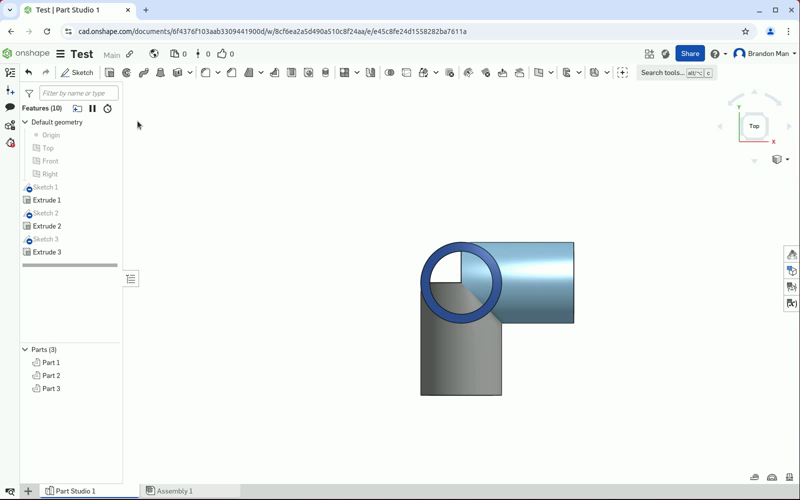
key(shift+h)
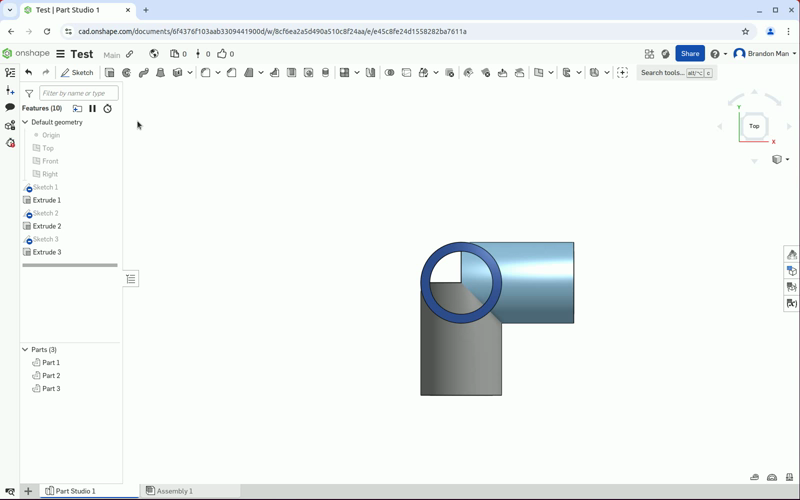
key(shift+7)
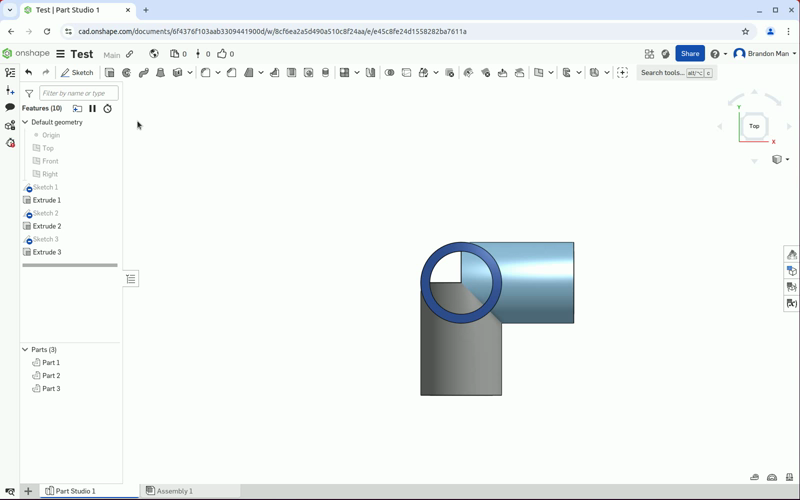
key(up, 3)
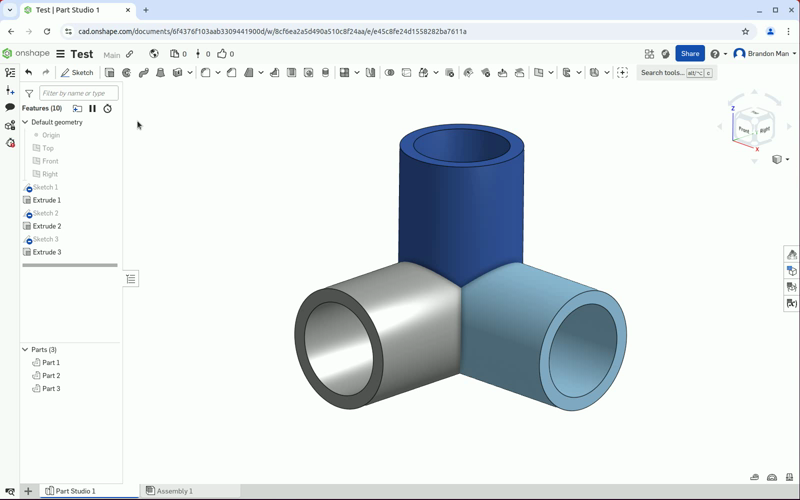
key(left, 3)
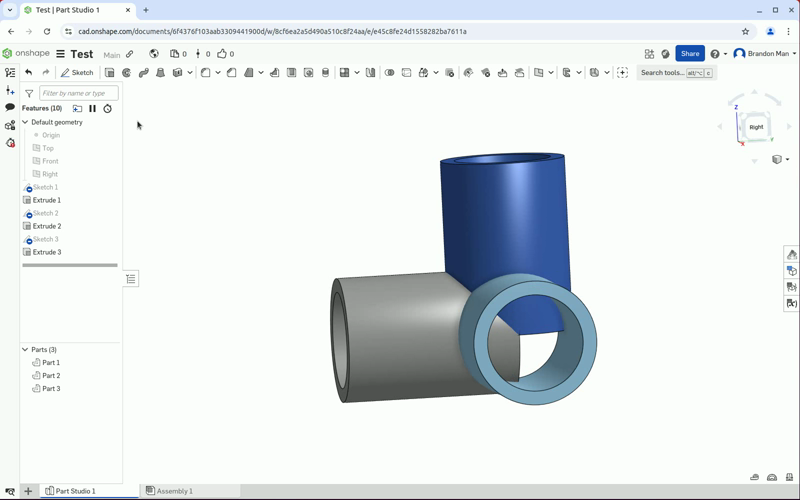
key(right, 3)
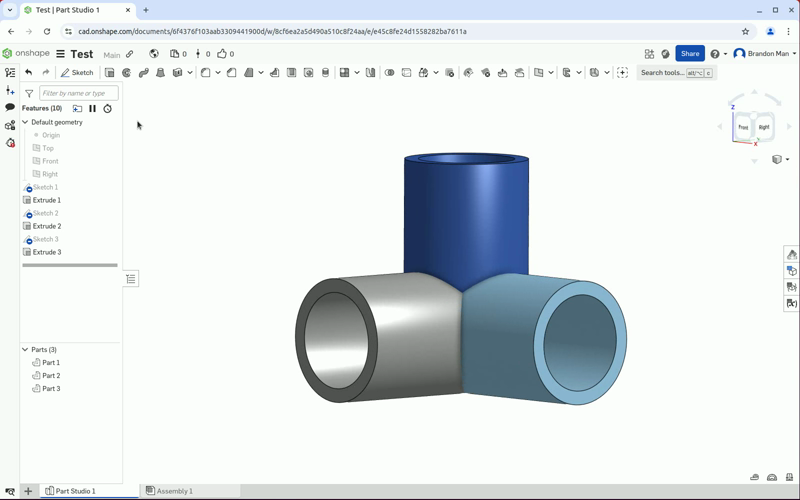
key(down, 3)
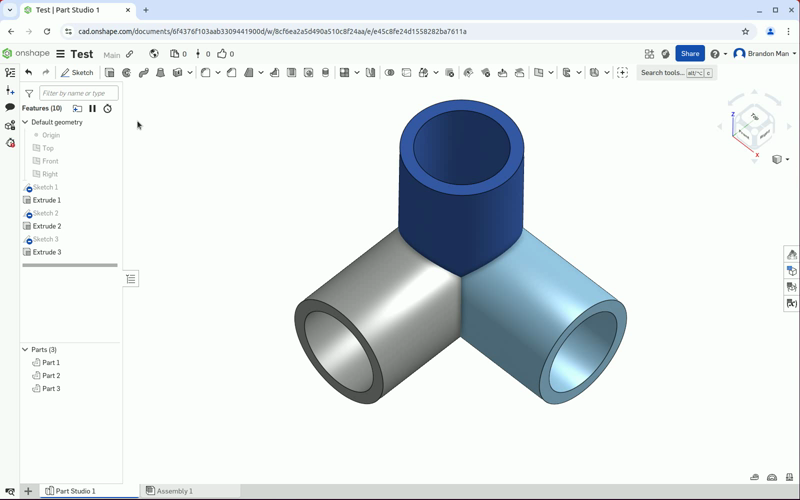
mouse_move(73, 189)
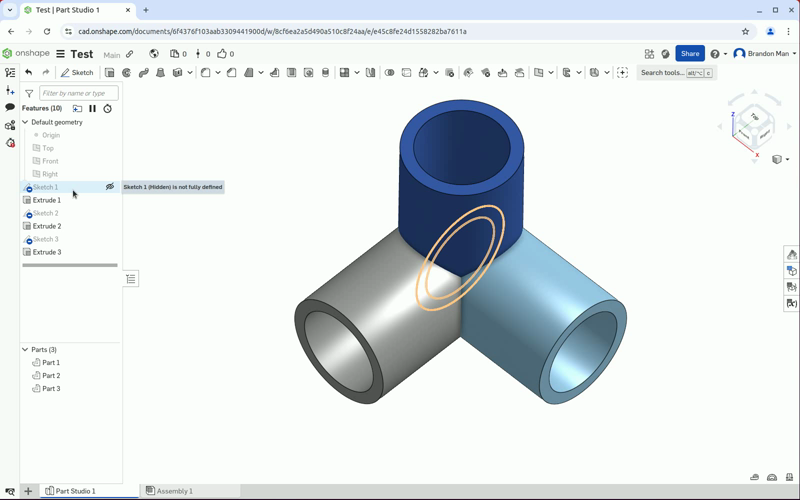
click(73, 189)